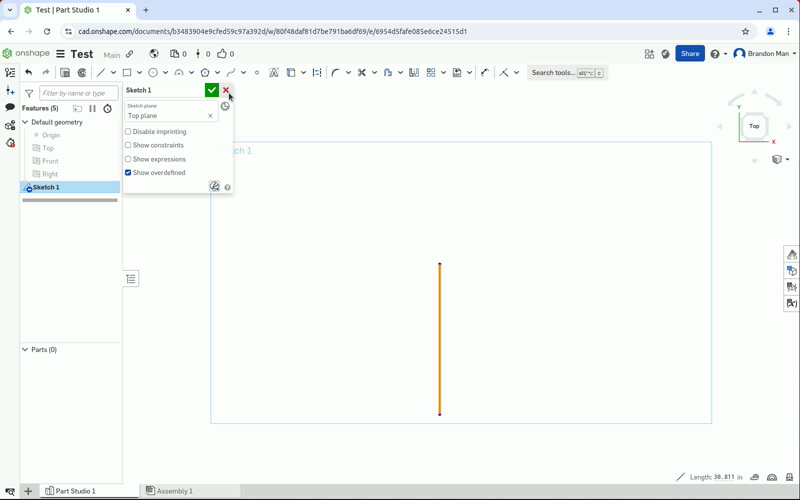
key(shift+h)
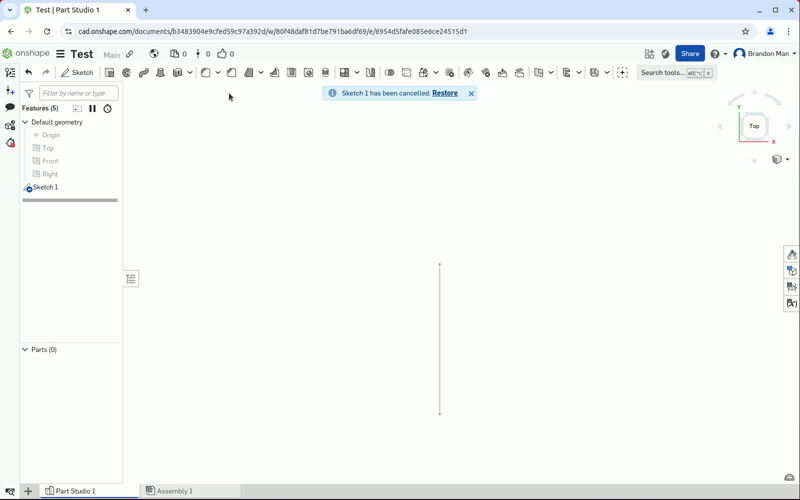
mouse_move(73, 352)
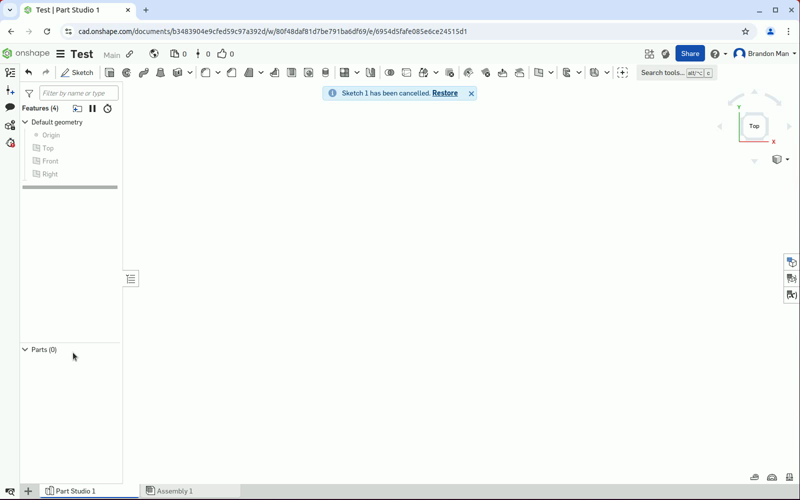
key(y)
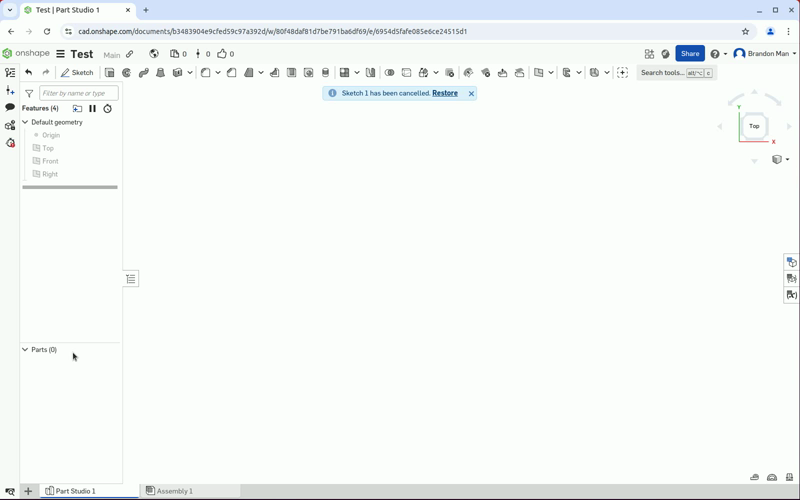
key(shift+p)
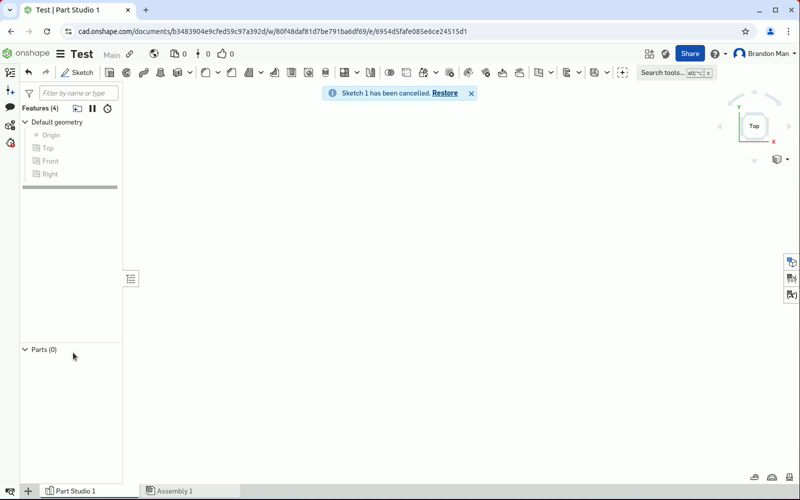
key(space)
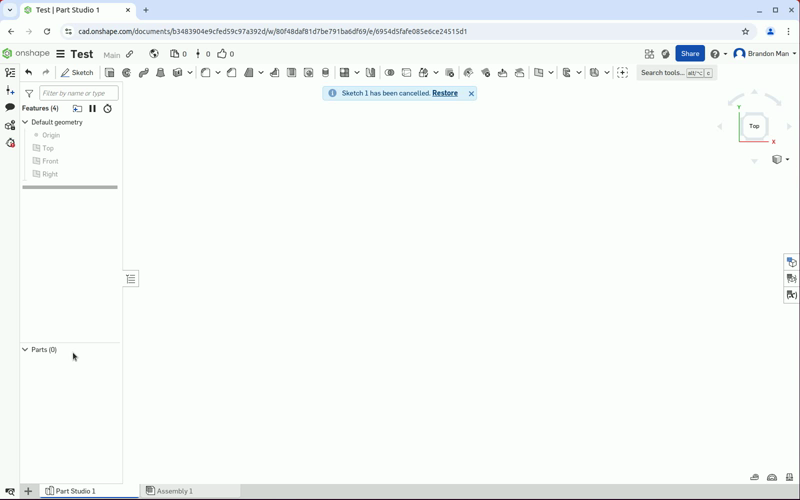
key_down(shift)
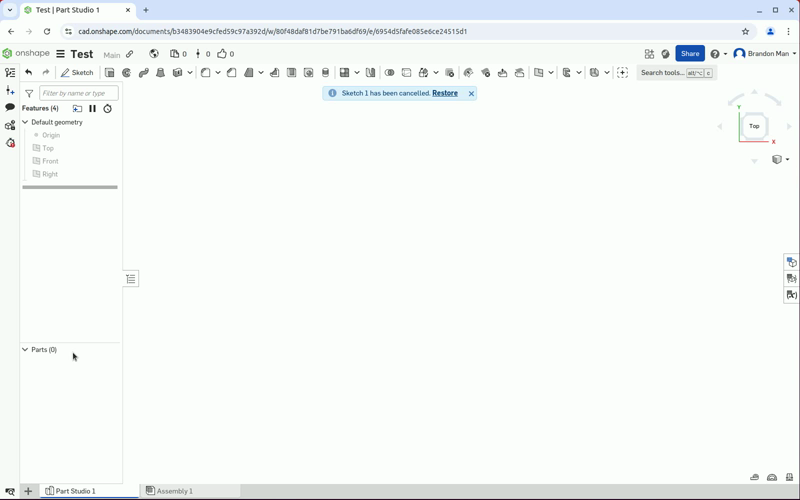
key(up)
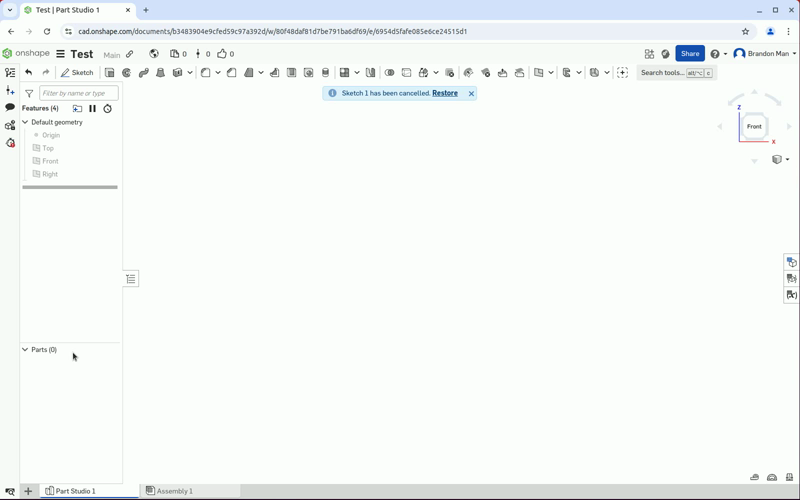
key_up(shift)
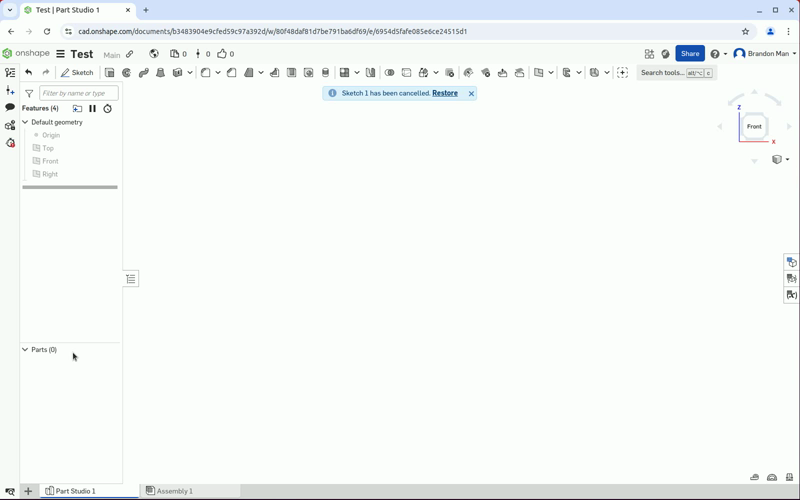
mouse_move(73, 352)
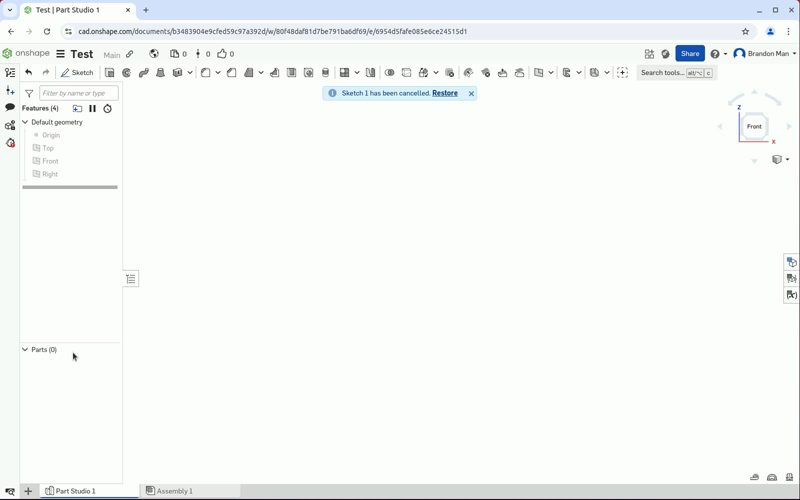
key(shift+y)
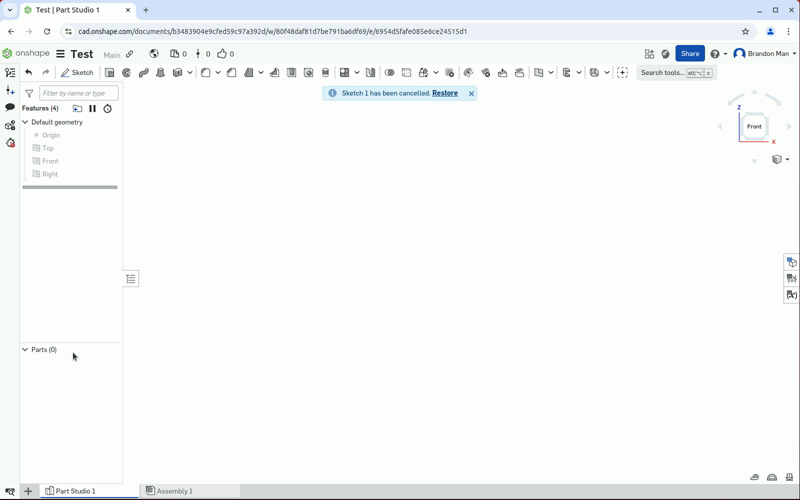
key(shift+s)
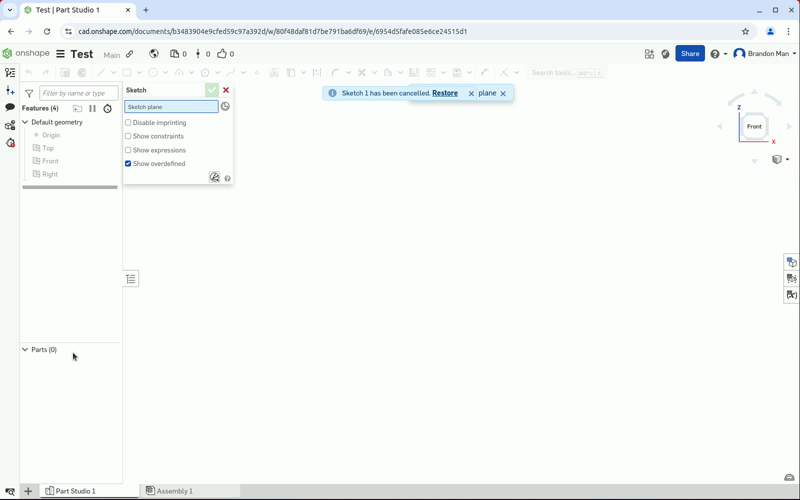
mouse_move(73, 163)
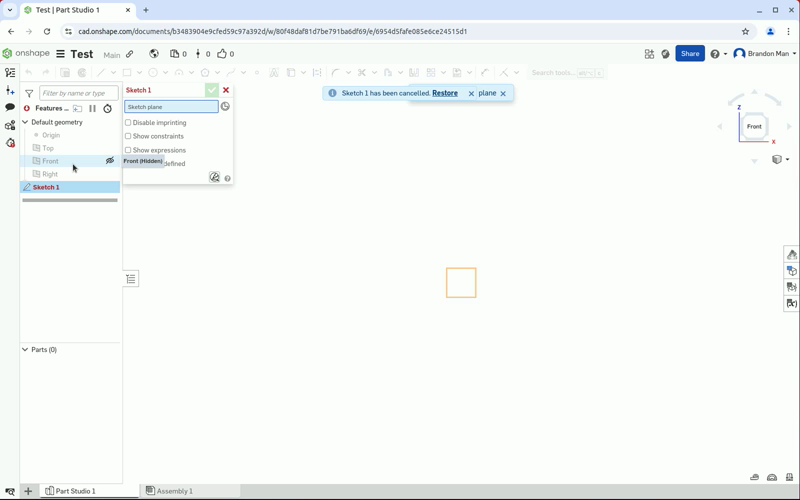
click(73, 163)
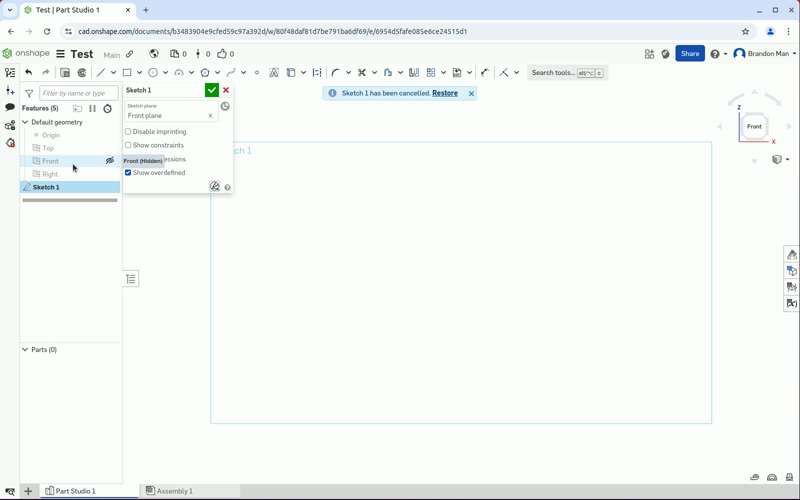
mouse_move(73, 352)
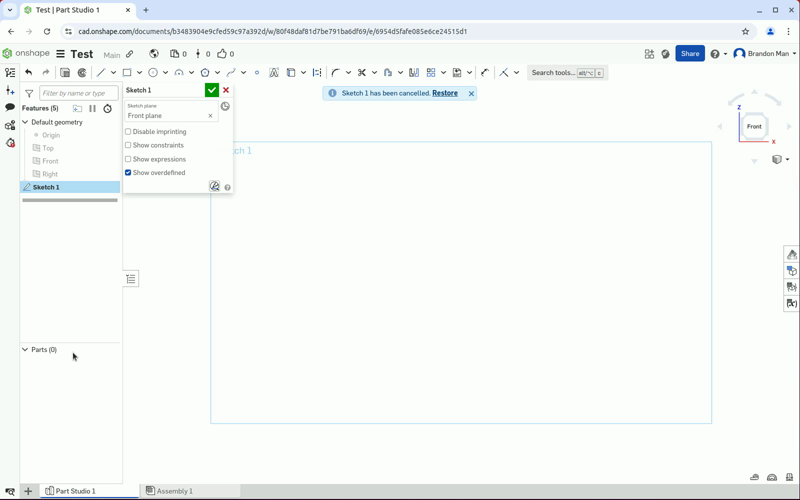
key(y)
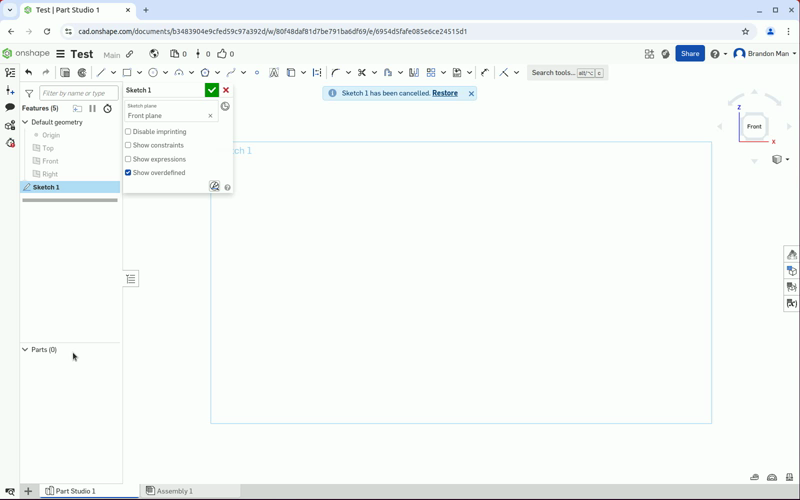
key(l)
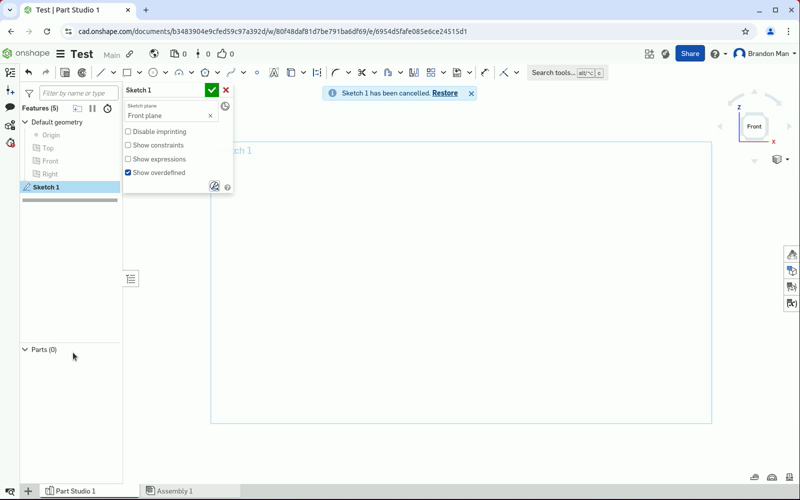
key_down(shift)
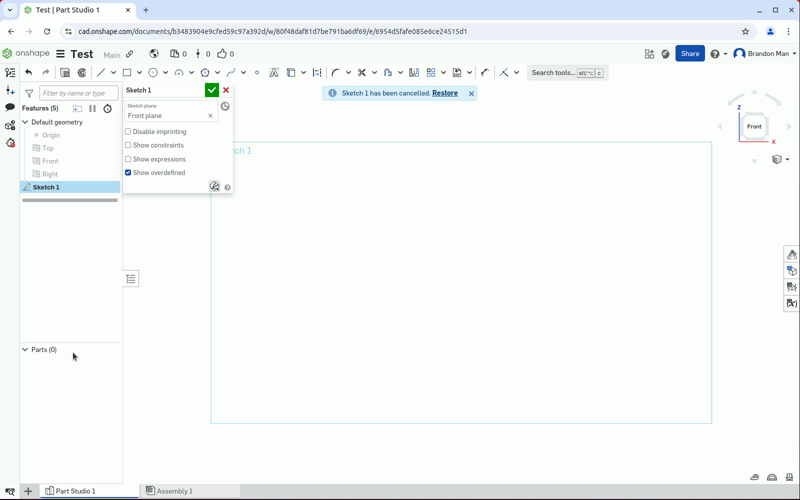
mouse_move(460, 282)
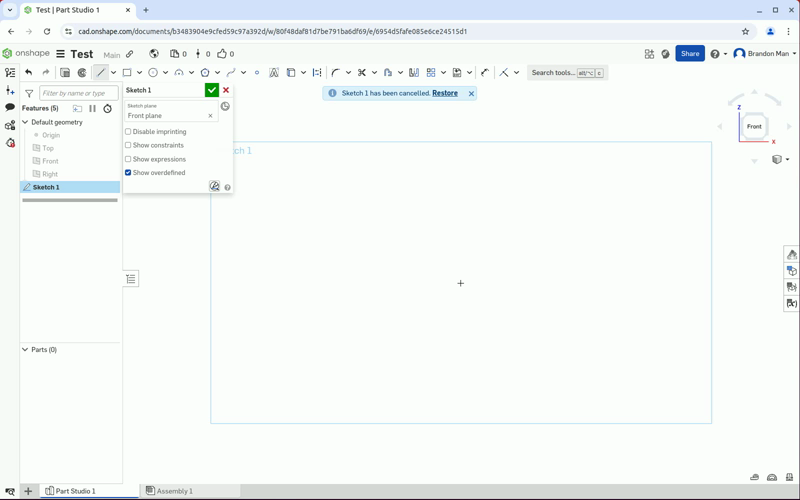
click(460, 282)
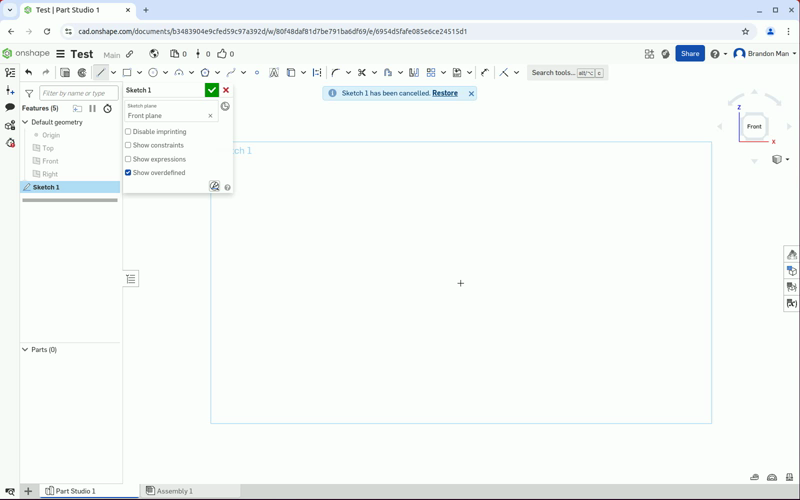
key_up(shift)
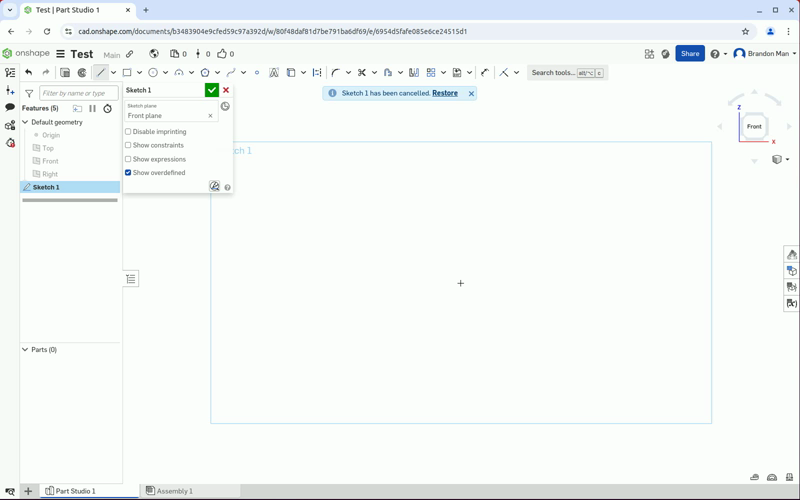
key_down(shift)
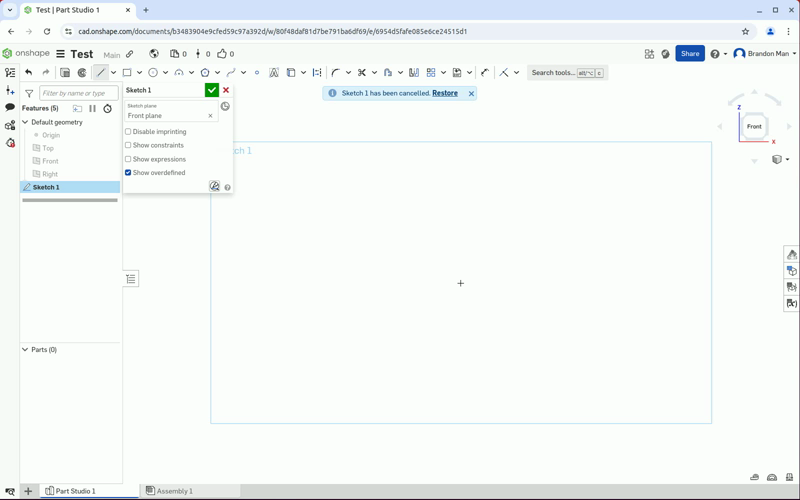
mouse_move(542, 282)
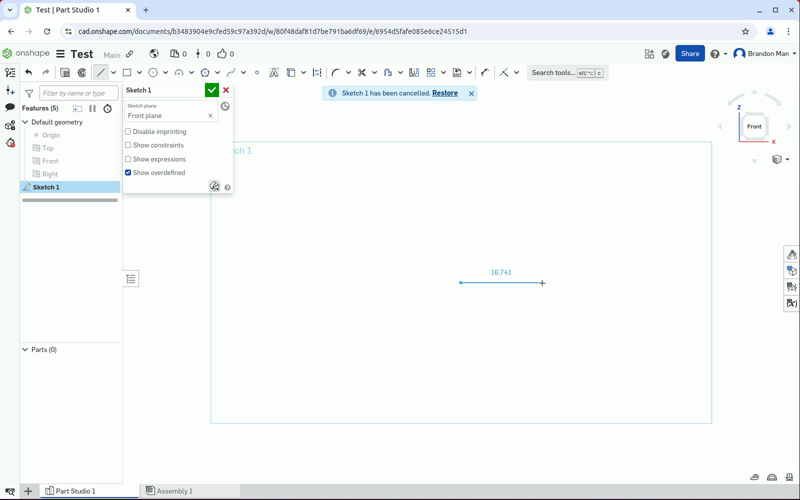
click(542, 282)
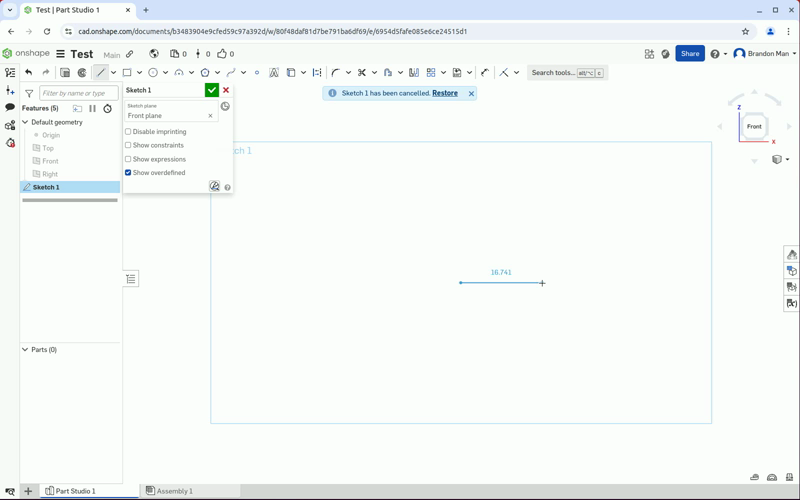
key_up(shift)
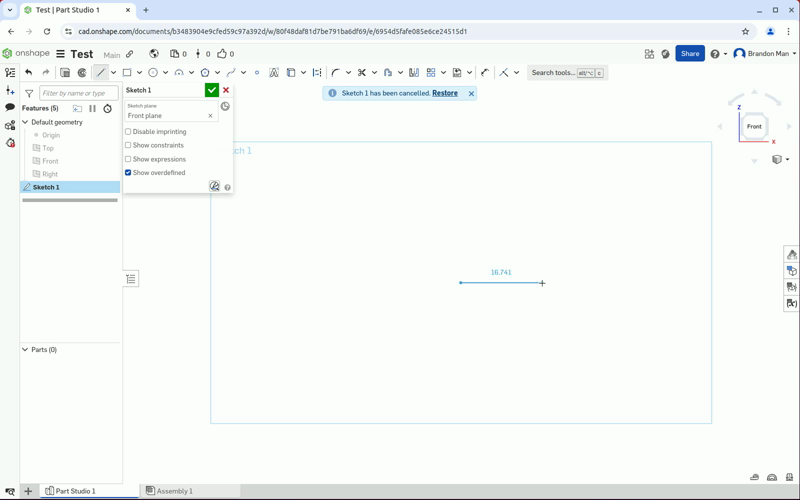
key_down(shift)
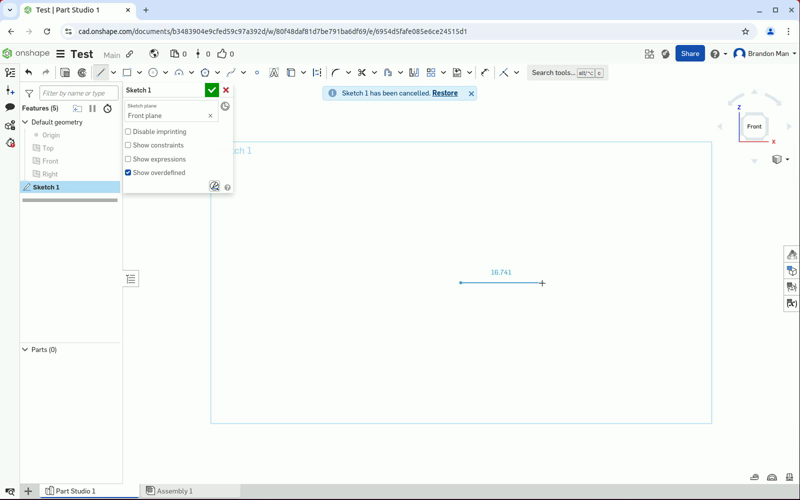
mouse_move(542, 222)
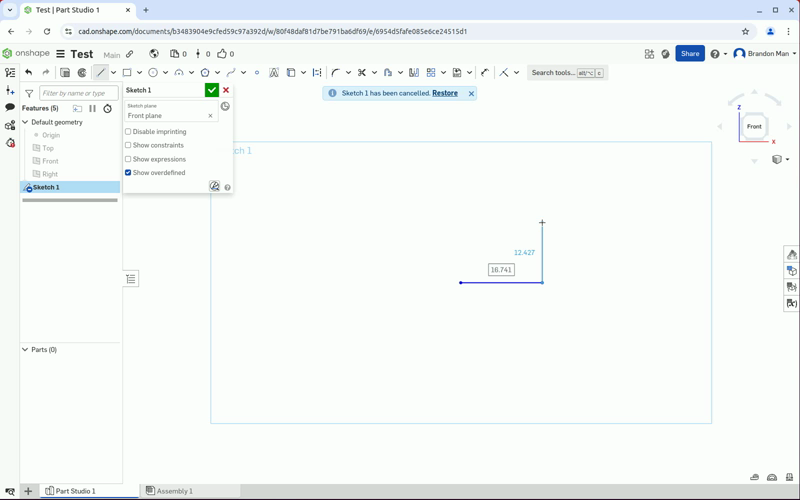
click(542, 222)
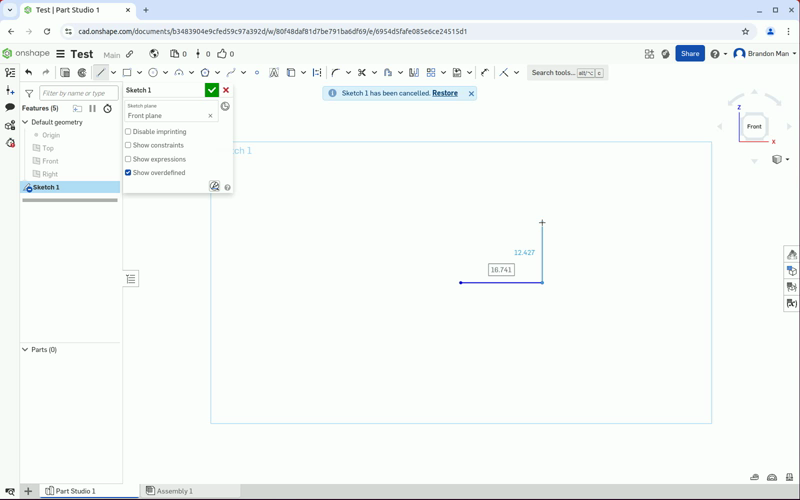
key_up(shift)
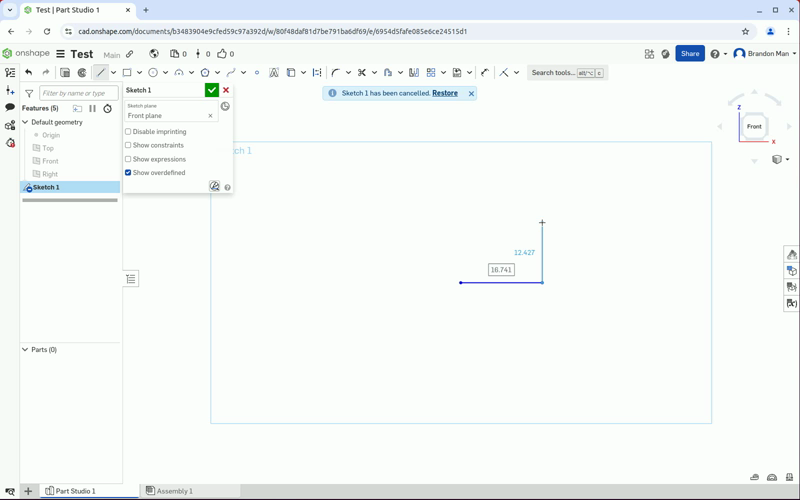
key_down(shift)
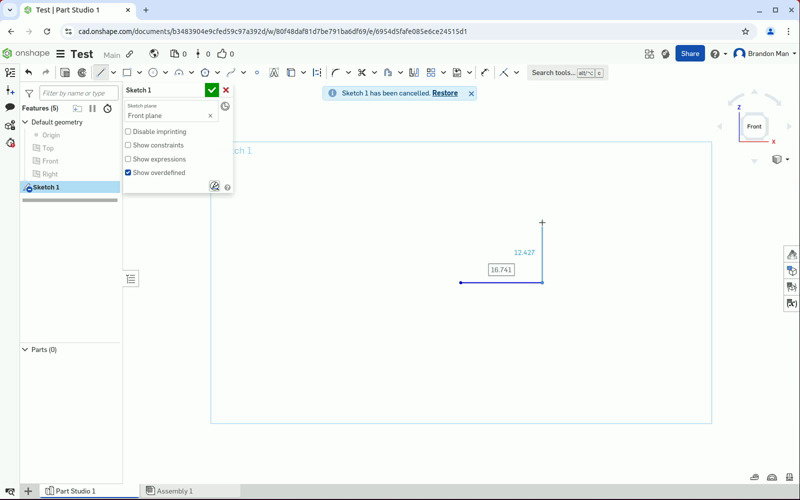
mouse_move(460, 222)
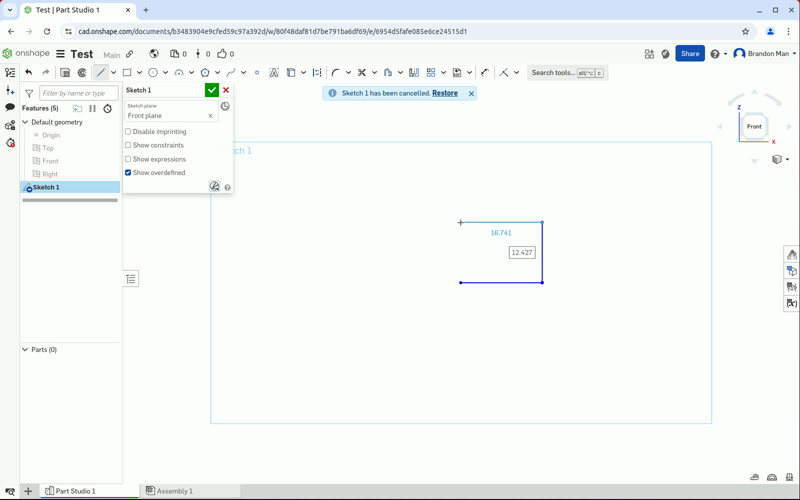
click(460, 222)
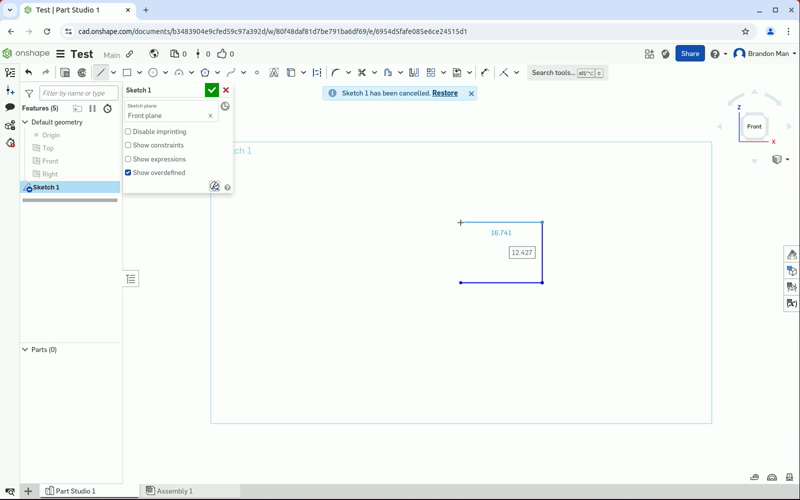
key_up(shift)
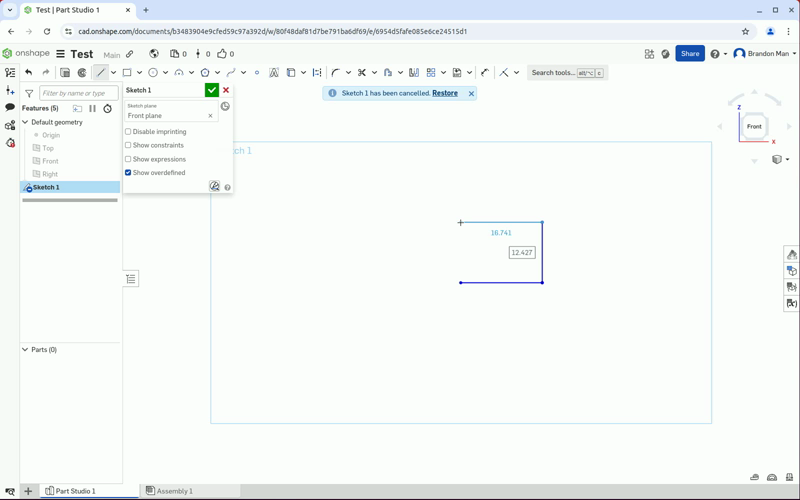
key_down(shift)
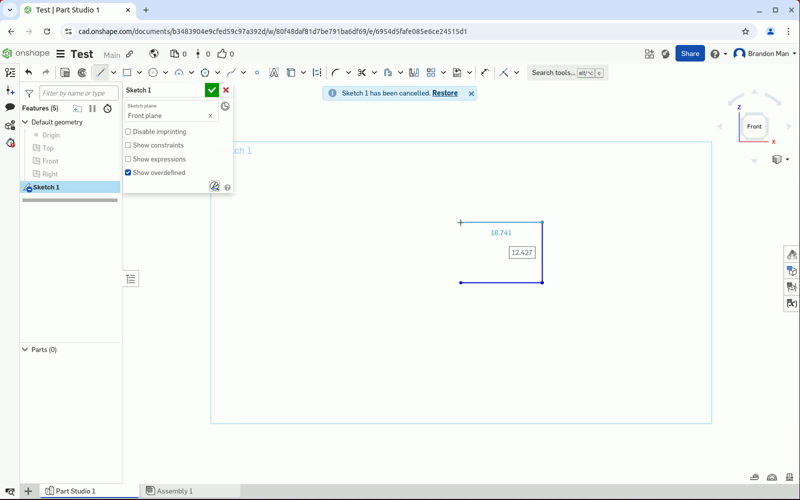
mouse_move(460, 282)
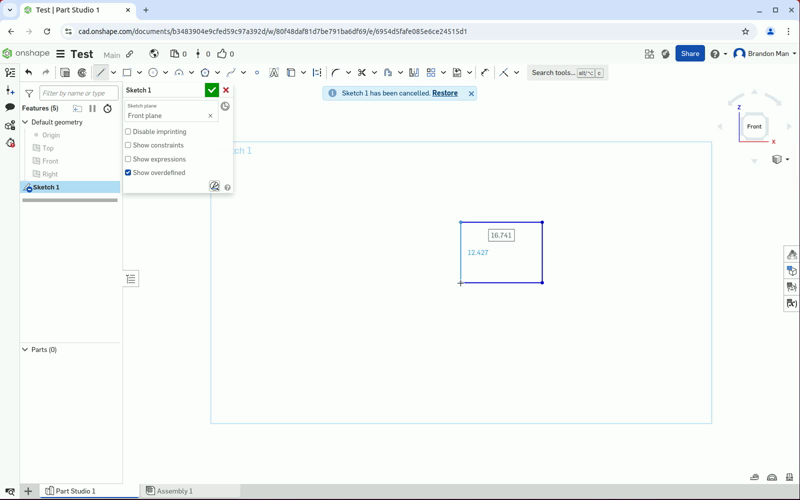
key_up(shift)
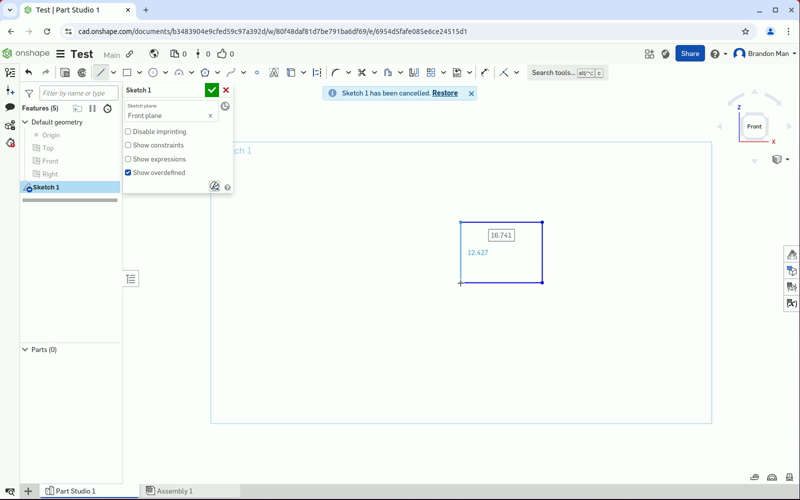
click(460, 282)
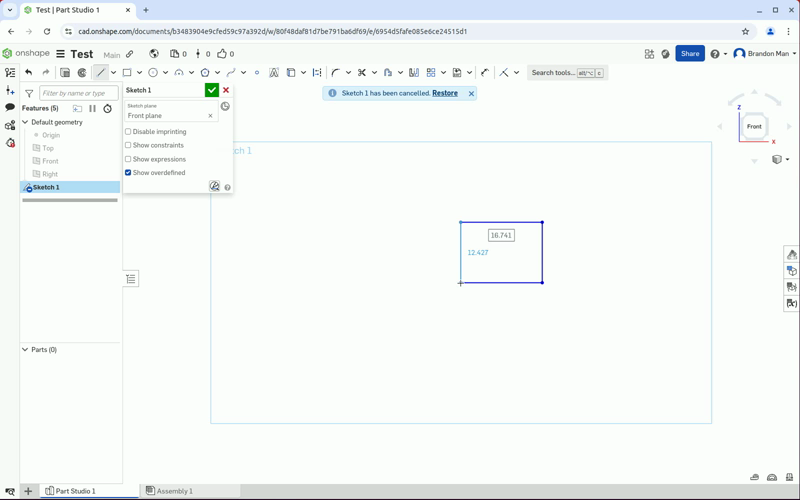
key(esc)
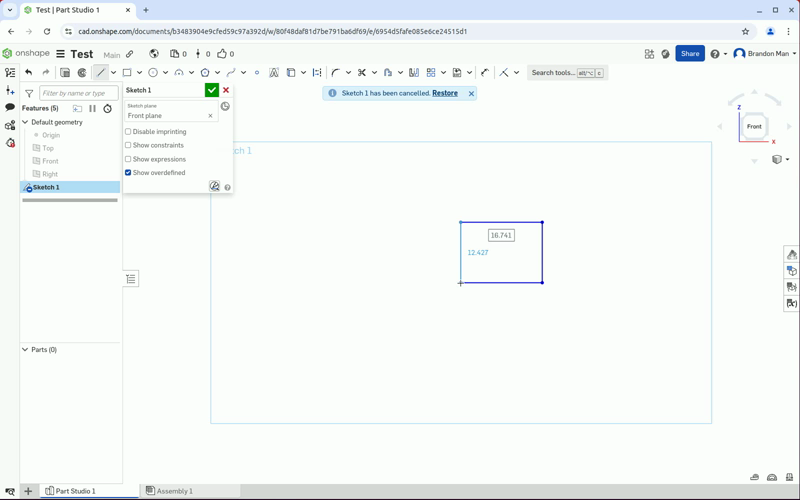
key(c)
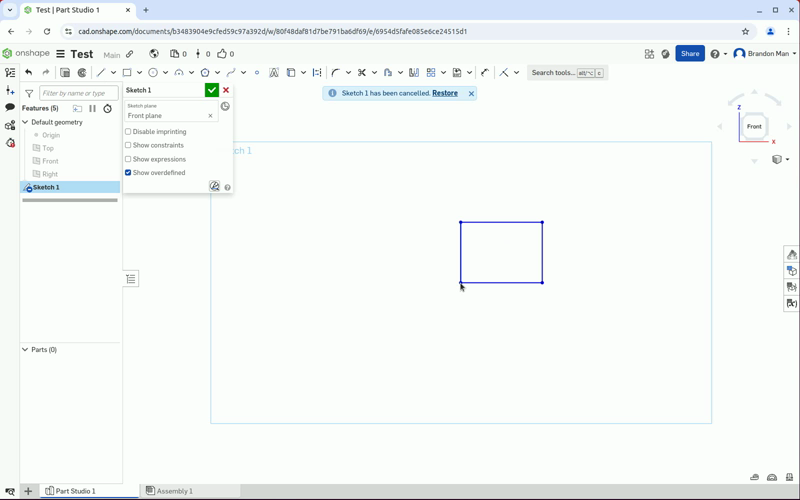
key_down(shift)
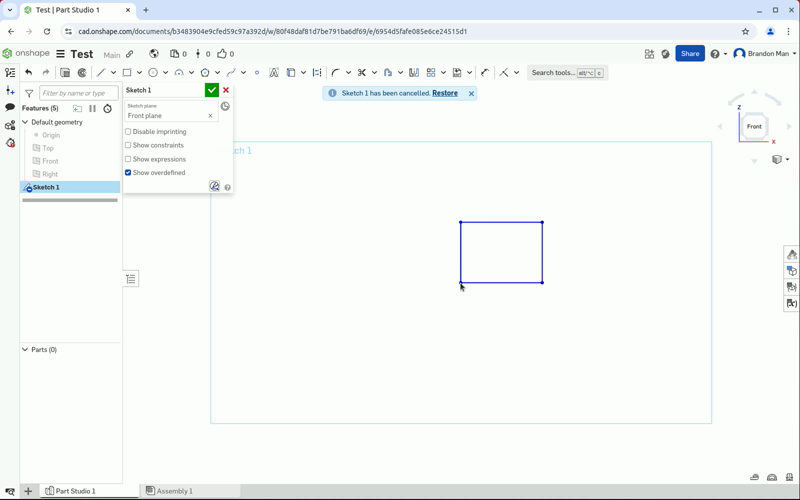
mouse_move(489, 245)
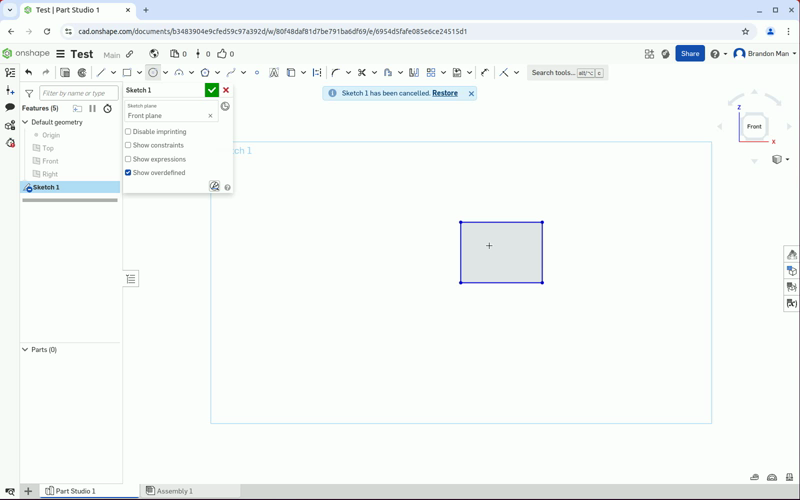
click(489, 245)
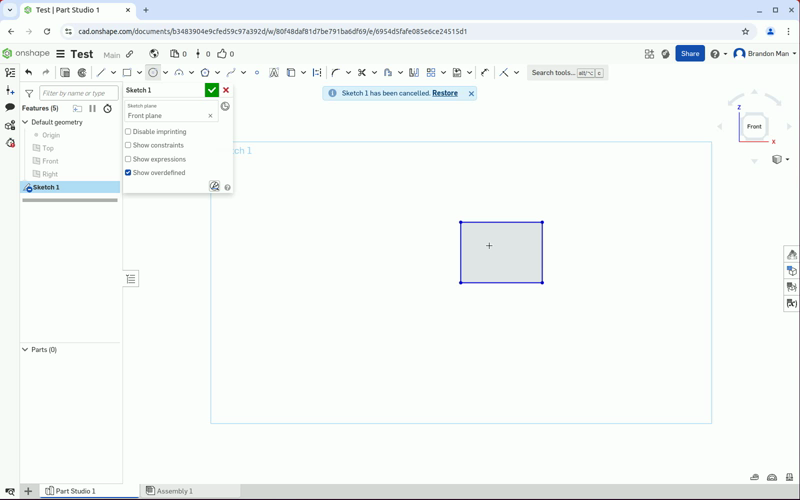
key_up(shift)
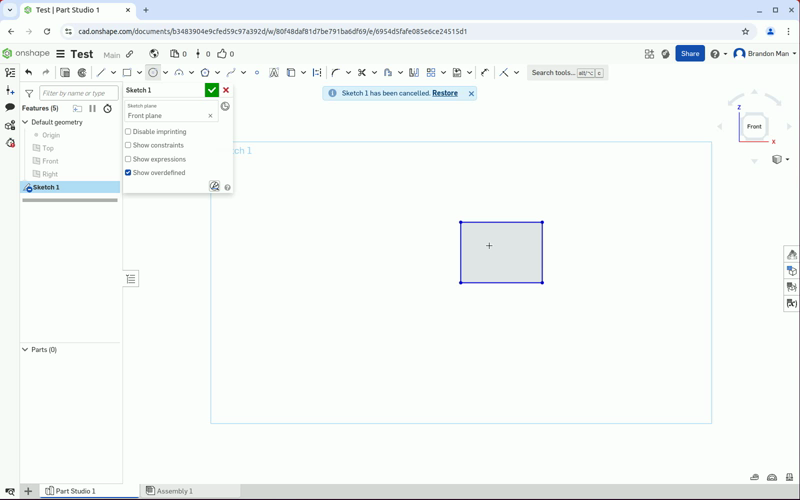
mouse_move(501, 245)
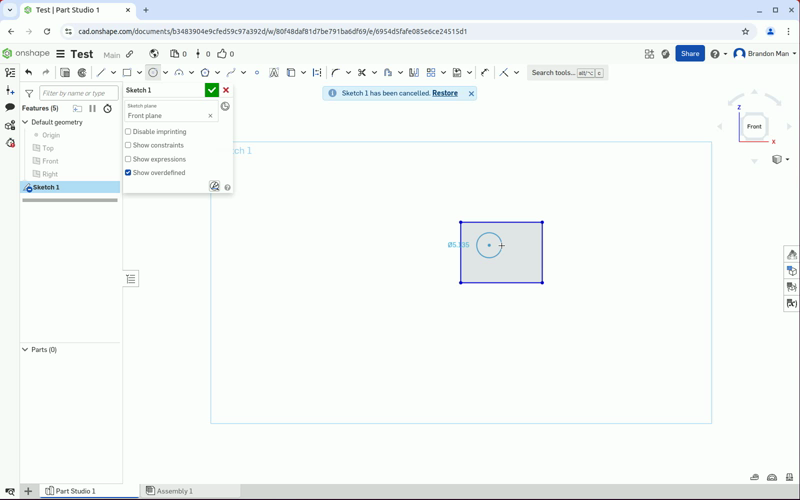
click(501, 245)
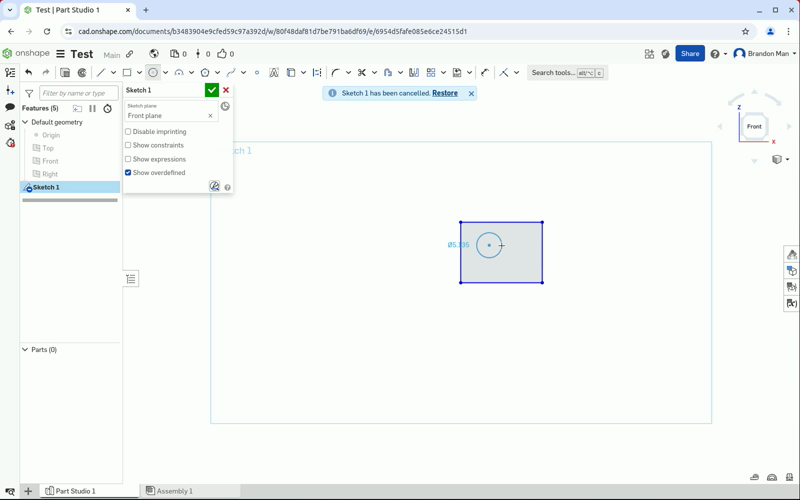
key(esc)
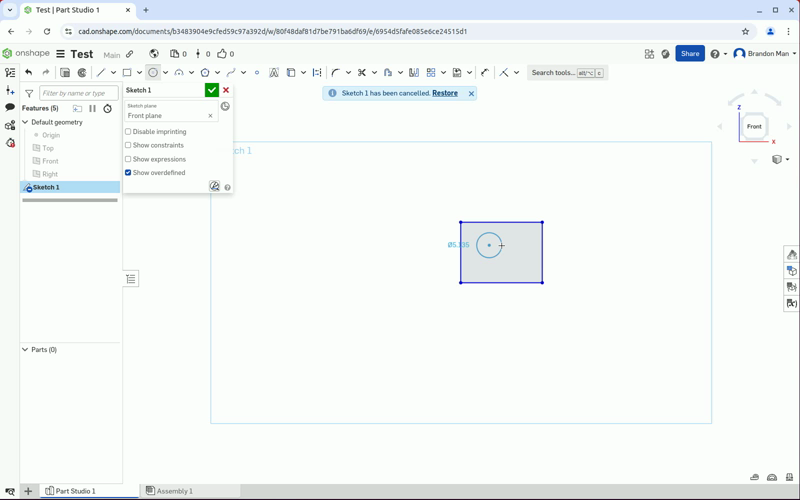
mouse_move(473, 267)
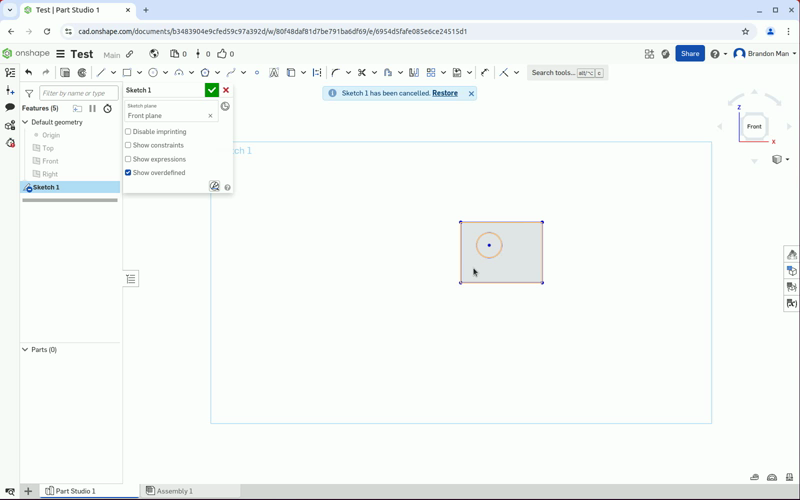
click(473, 267)
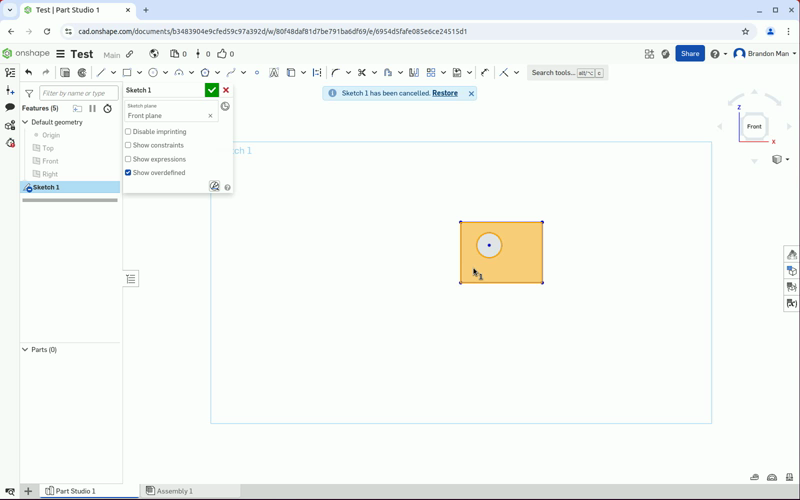
mouse_move(73, 352)
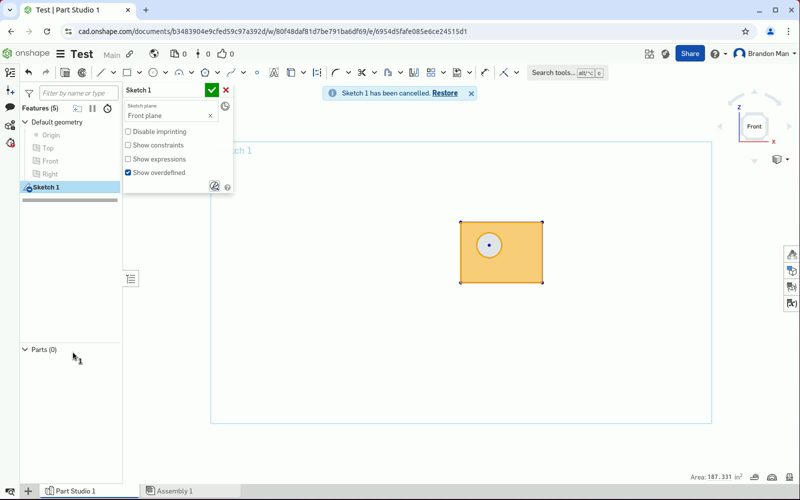
key(shift+y)
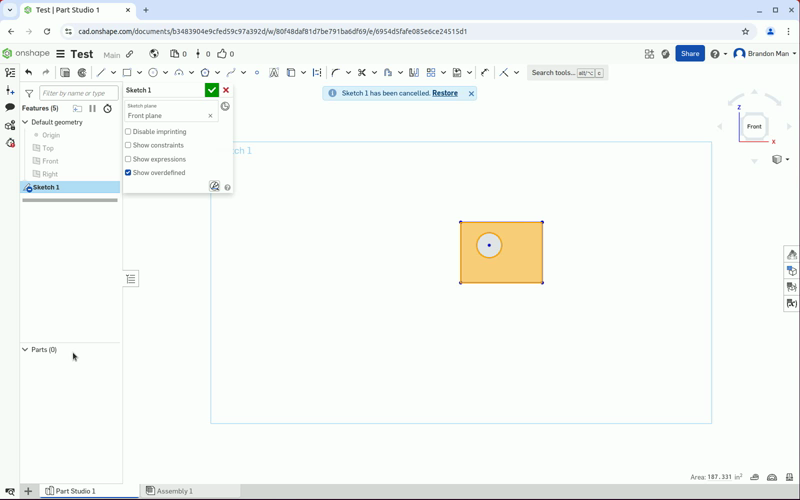
key(shift+e)
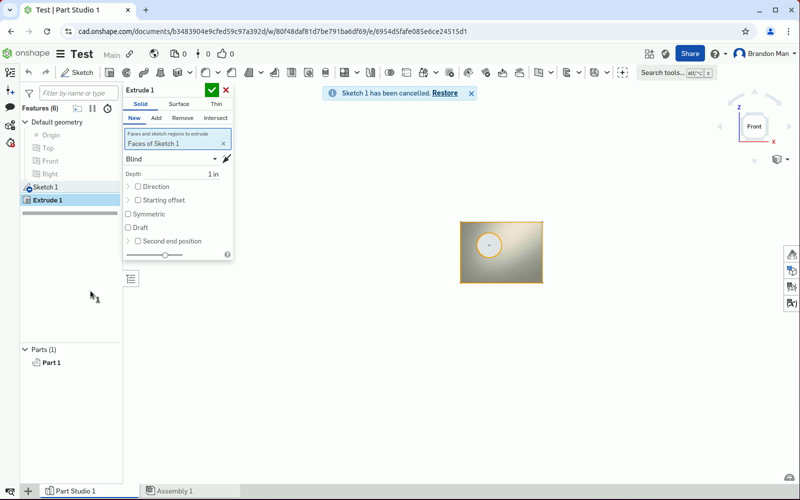
mouse_move(143, 106)
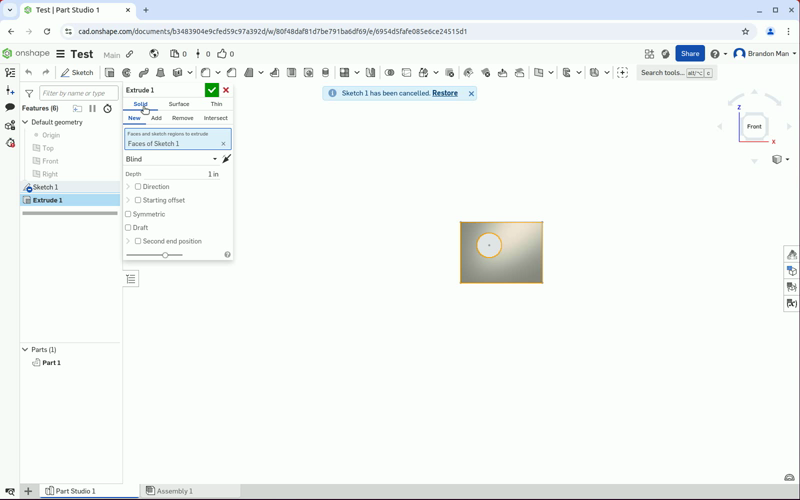
click(143, 106)
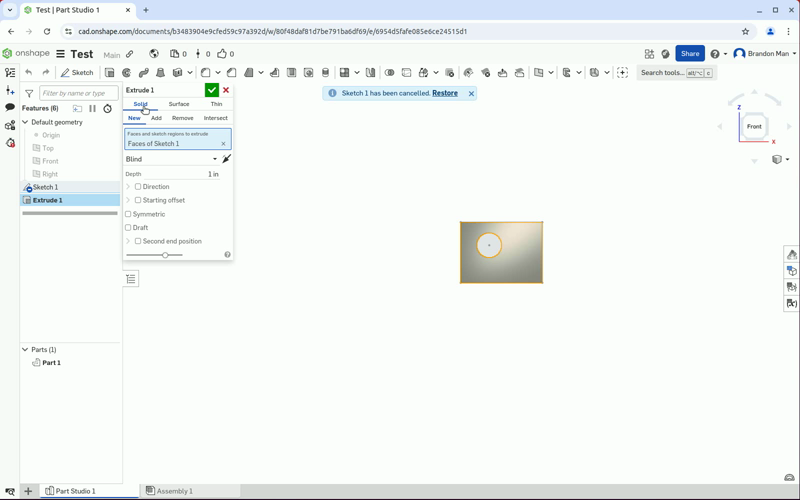
mouse_move(137, 120)
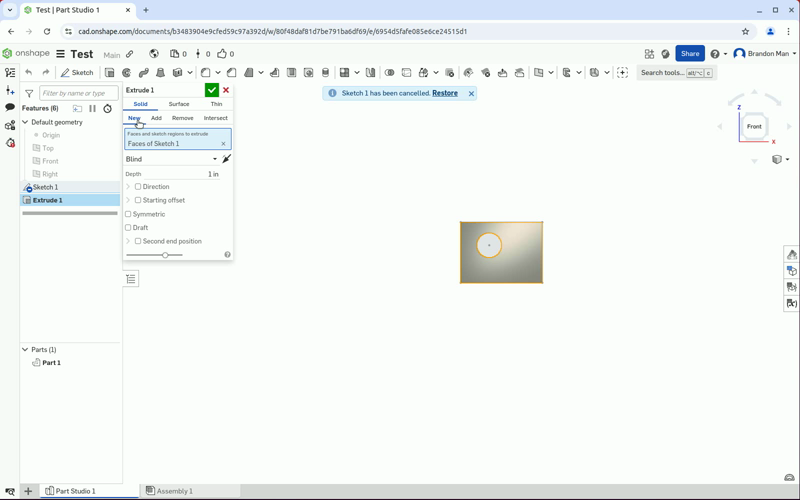
click(137, 120)
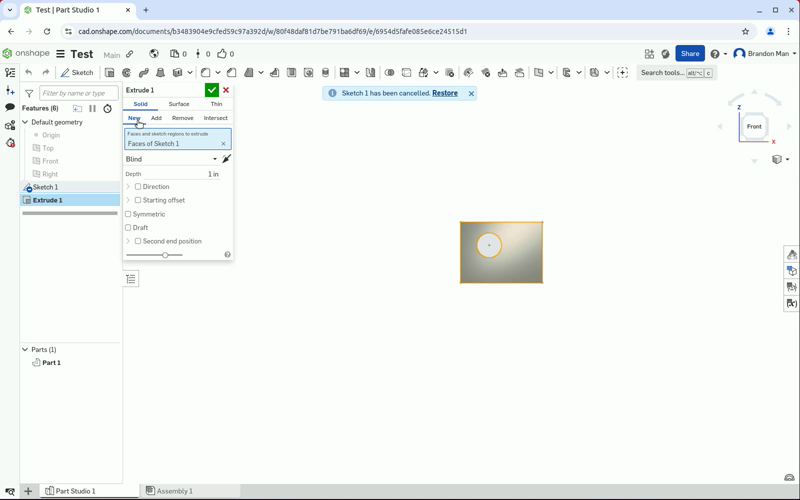
key(tab, 4)
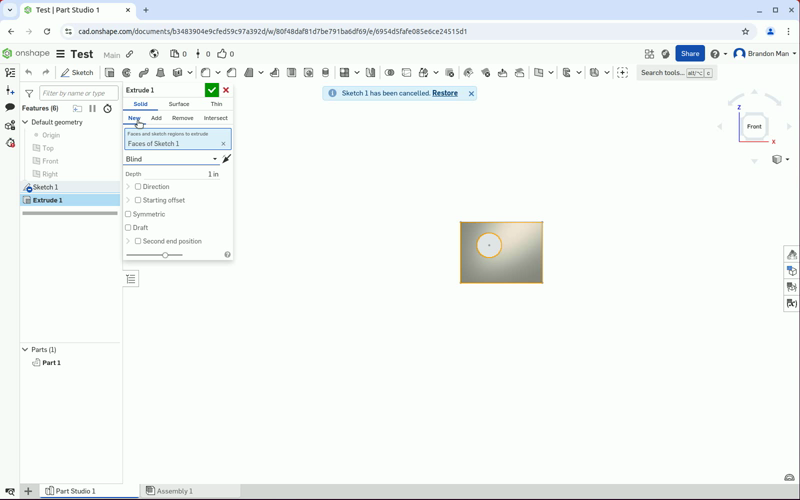
text(12.276)
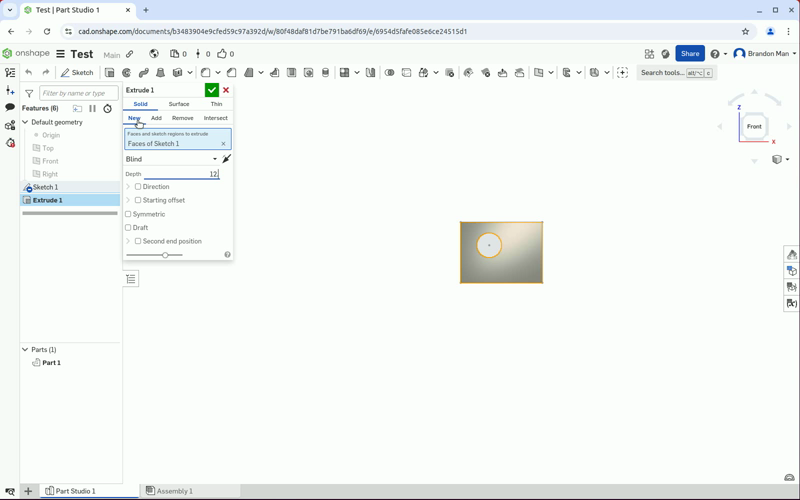
key(enter)
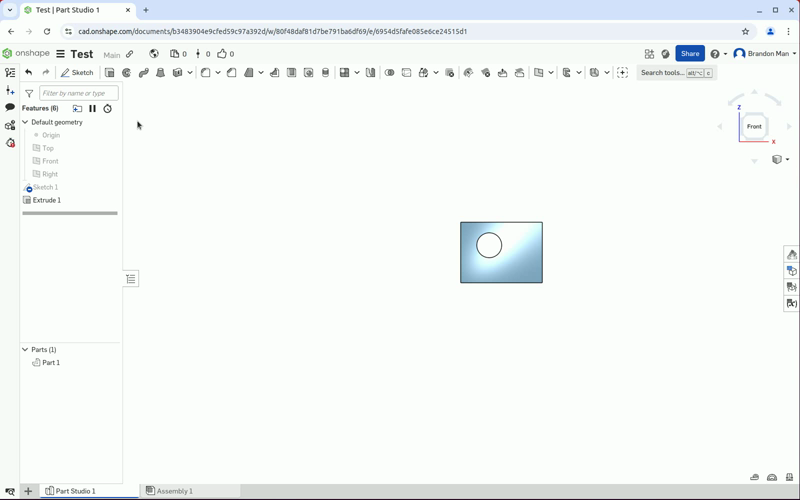
key(shift+h)
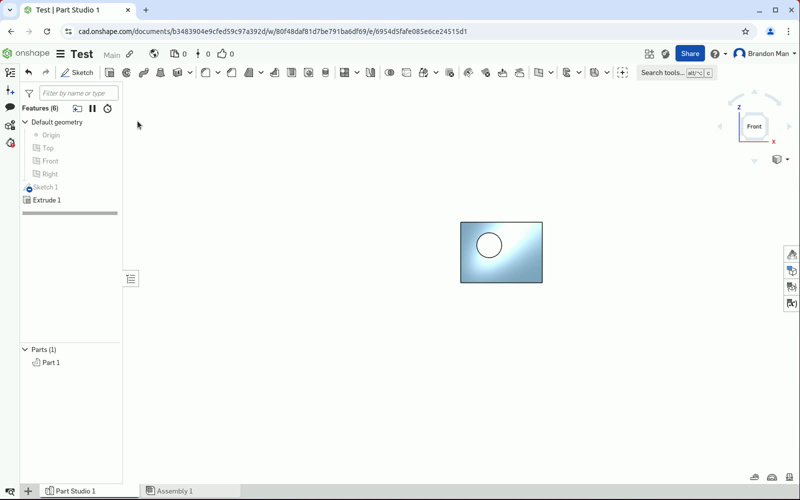
key(shift+h)
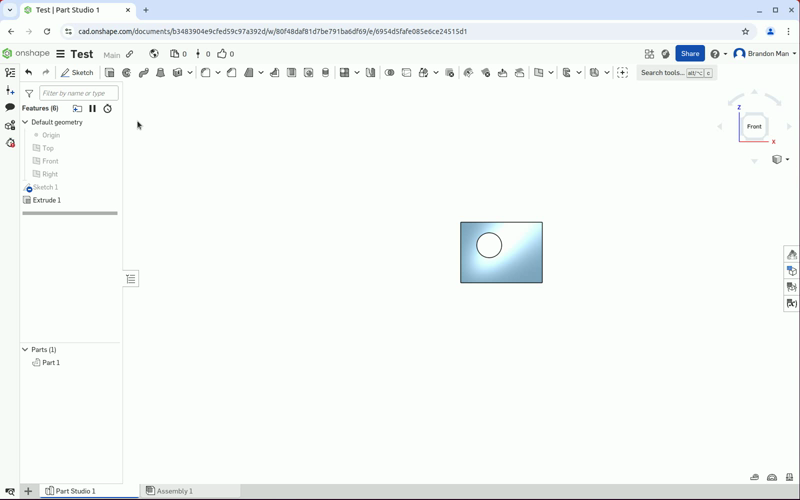
mouse_move(73, 189)
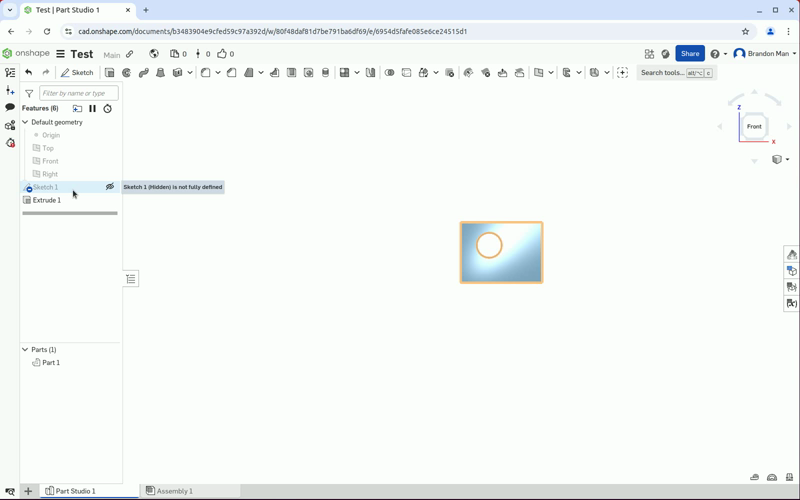
click(73, 189)
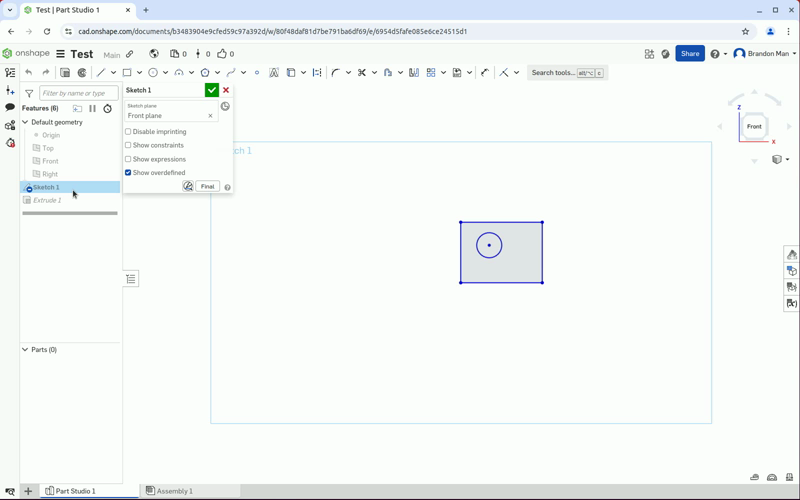
mouse_move(229, 92)
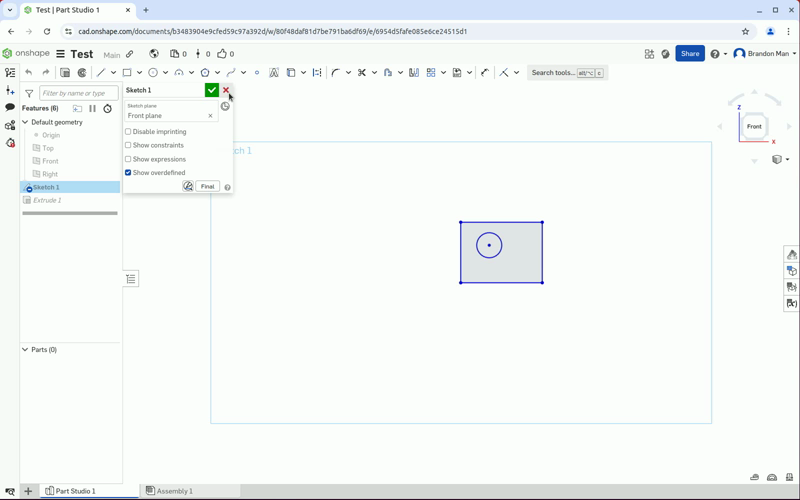
click(229, 92)
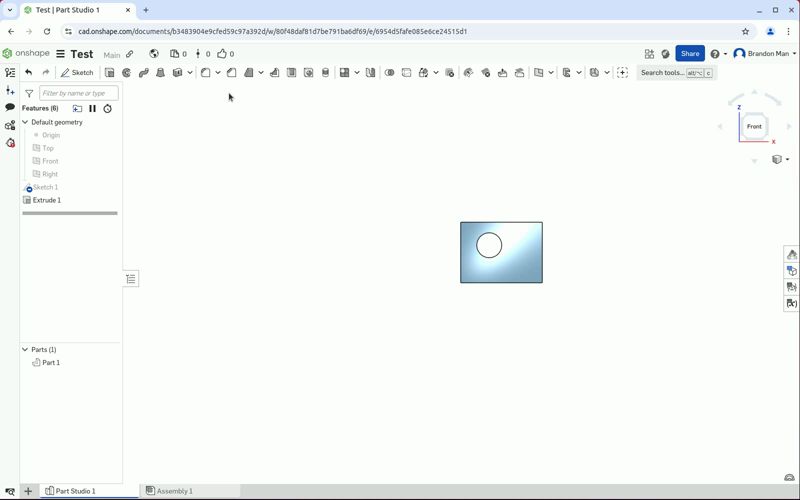
mouse_move(541, 75)
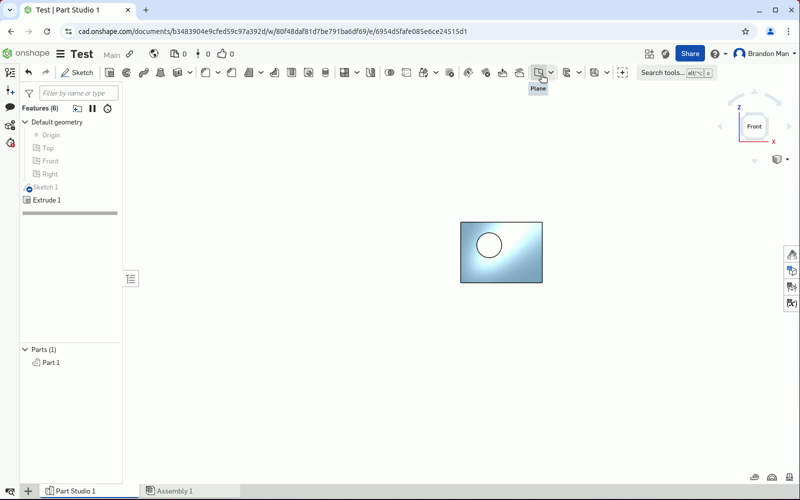
click(541, 75)
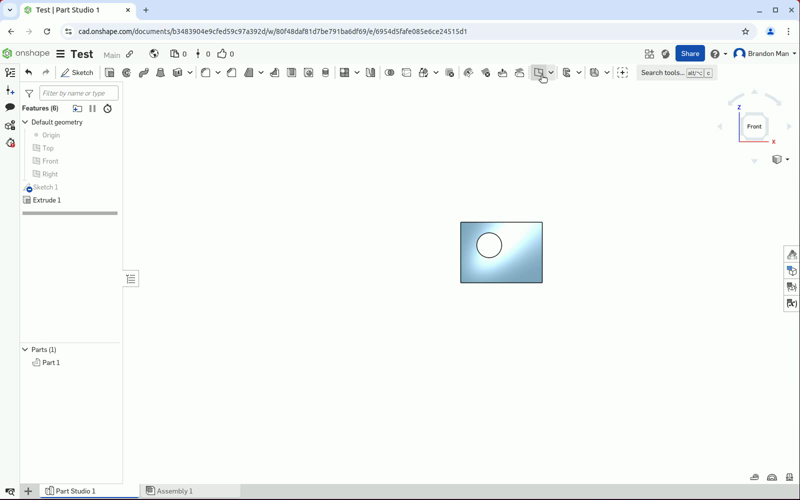
mouse_move(73, 163)
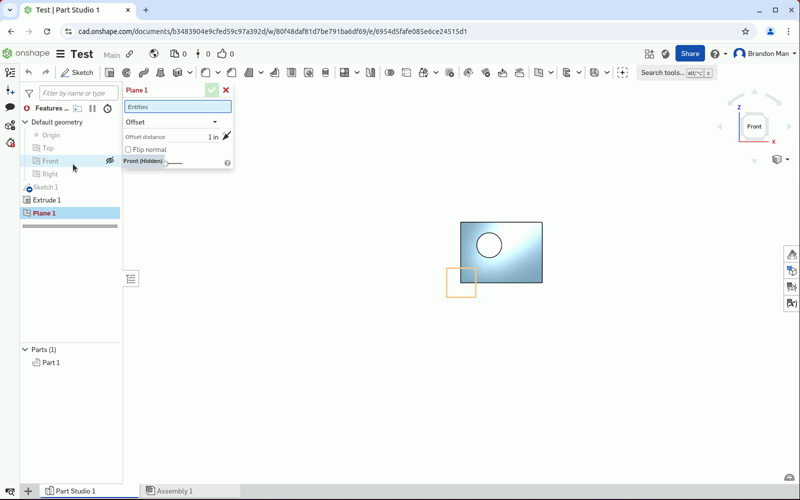
click(73, 163)
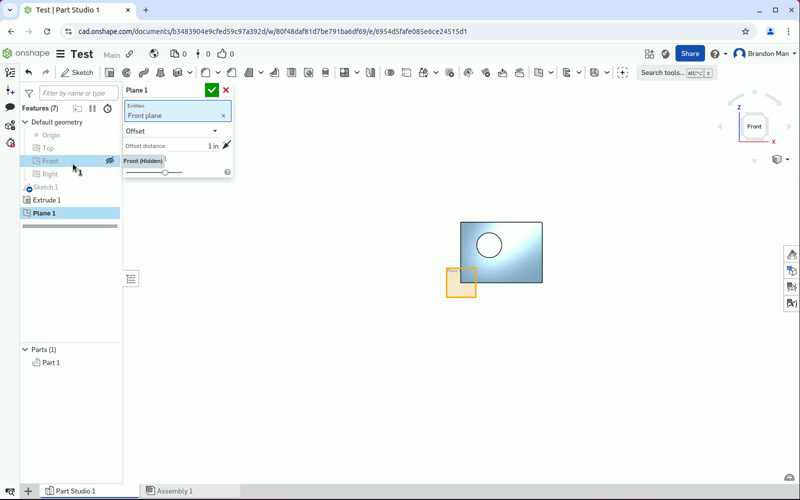
key(tab, 2)
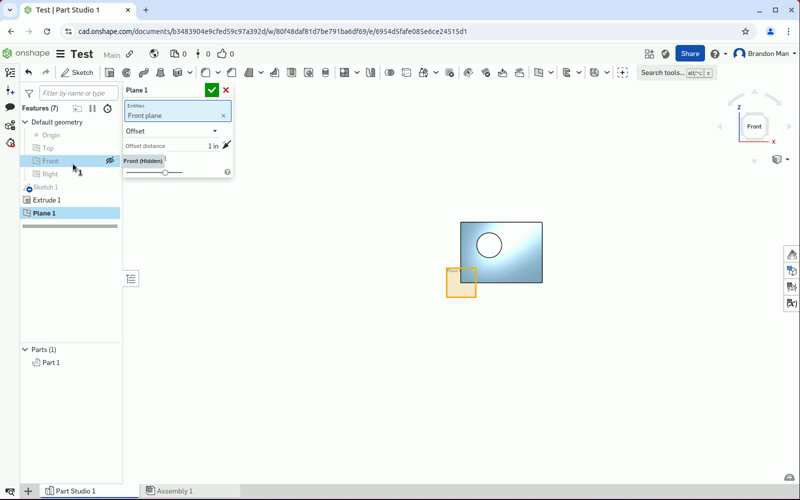
text(12.263)
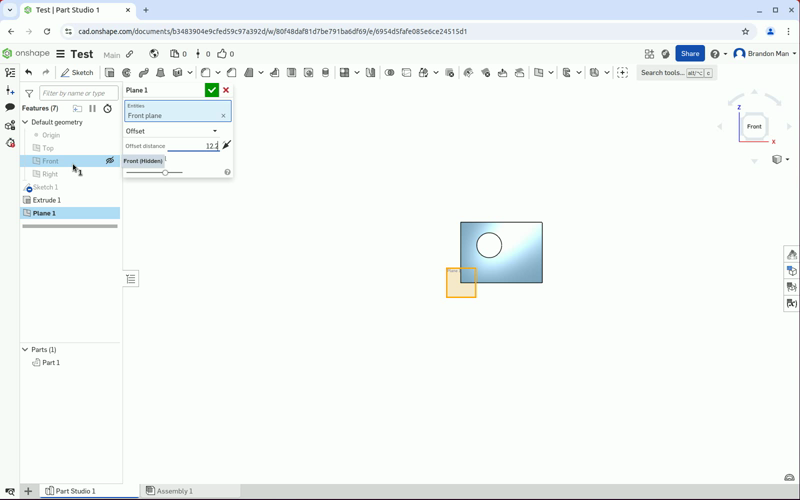
key(enter, 2)
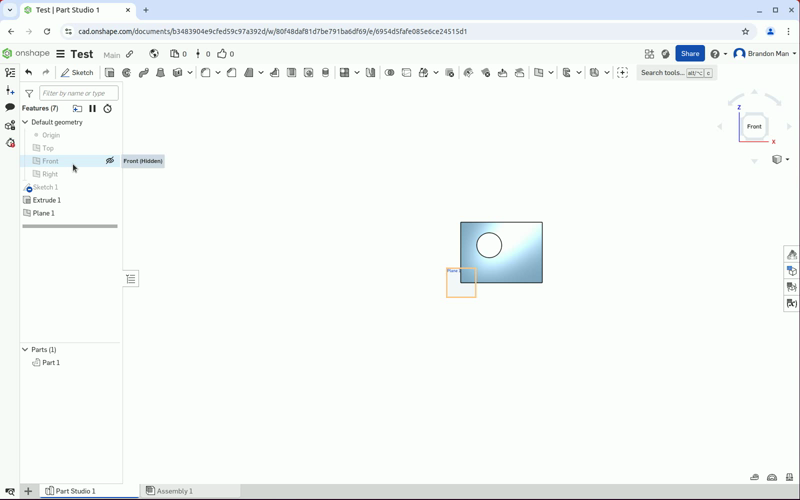
key(shift+s)
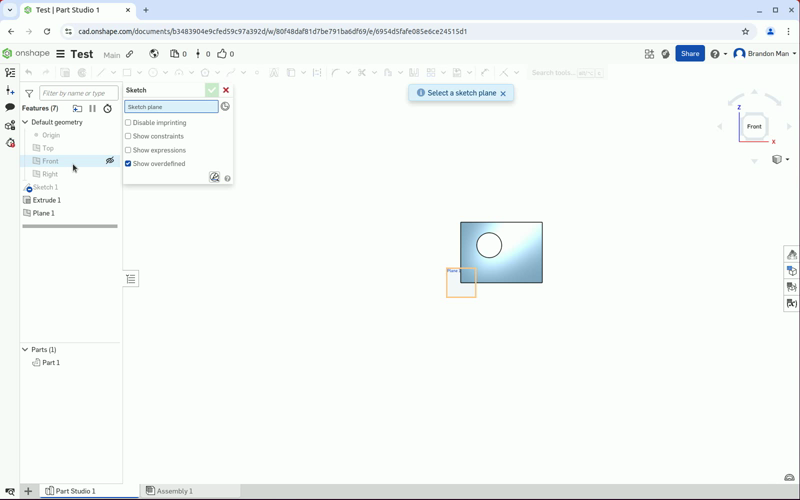
mouse_move(73, 215)
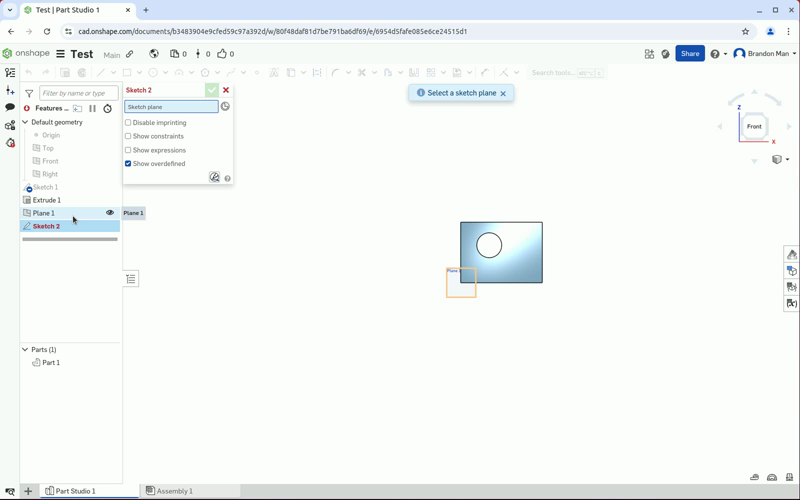
click(73, 215)
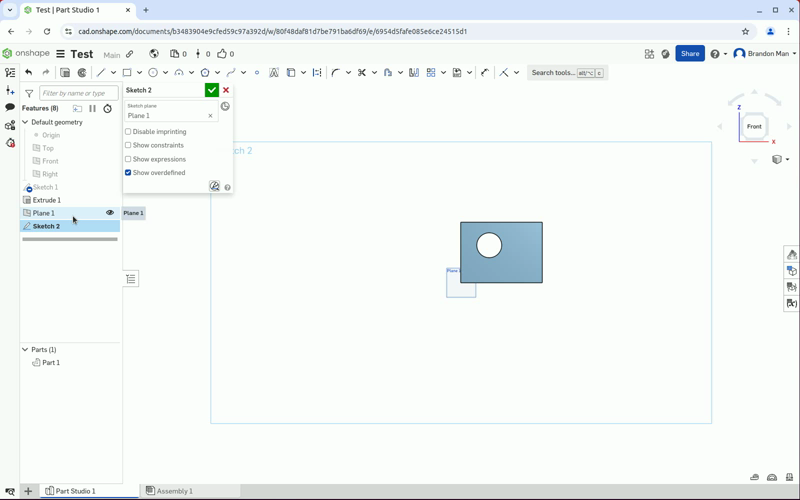
mouse_move(73, 352)
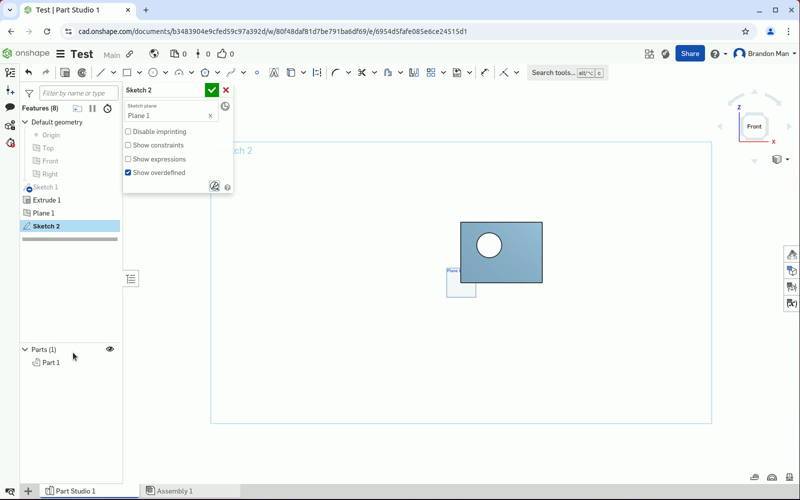
key(y)
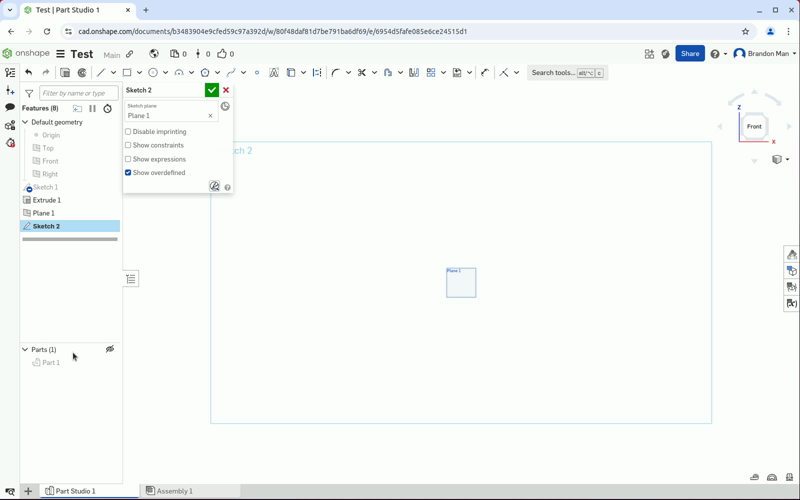
key(c)
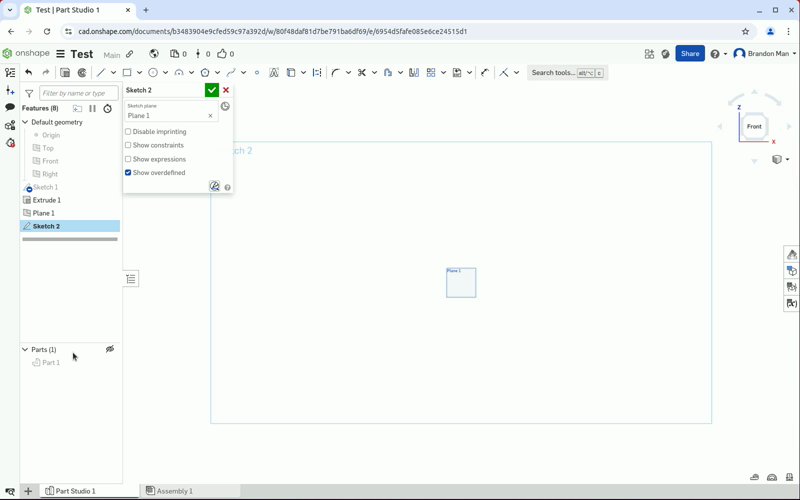
key_down(shift)
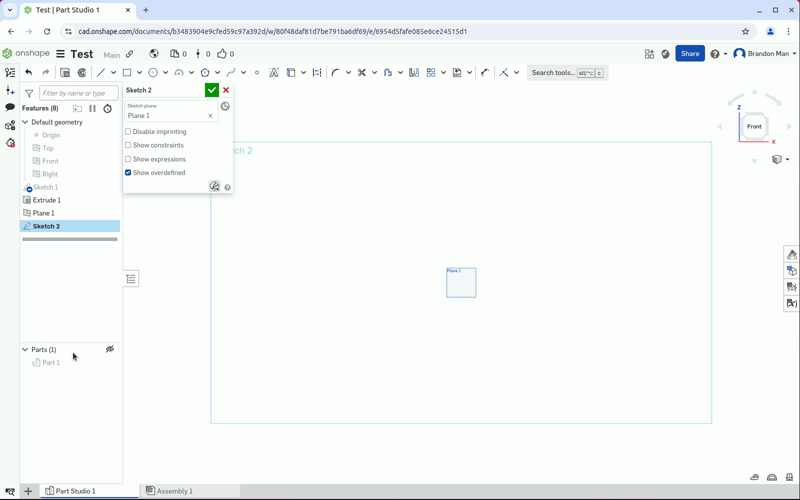
mouse_move(489, 245)
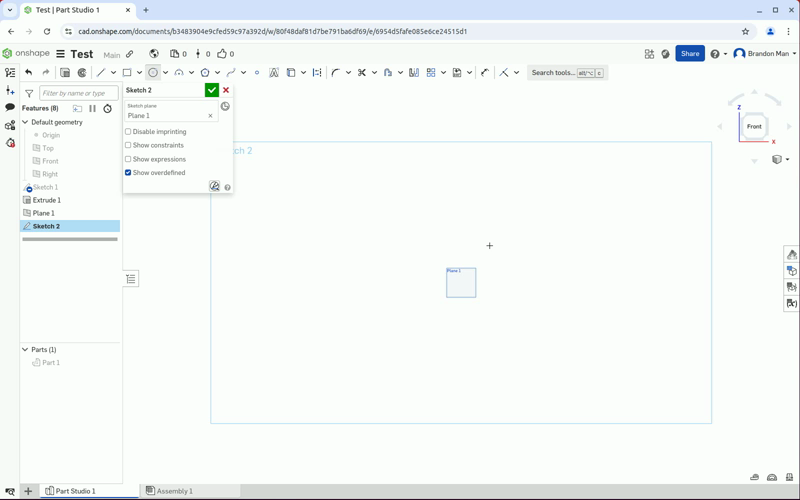
click(489, 245)
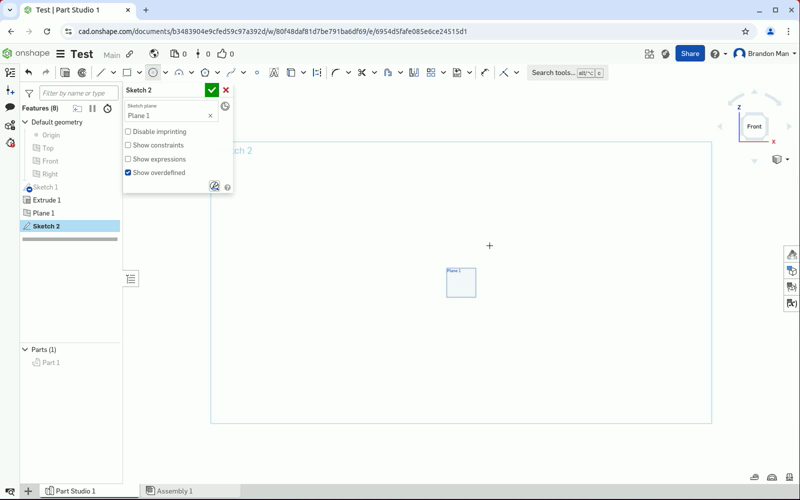
key_up(shift)
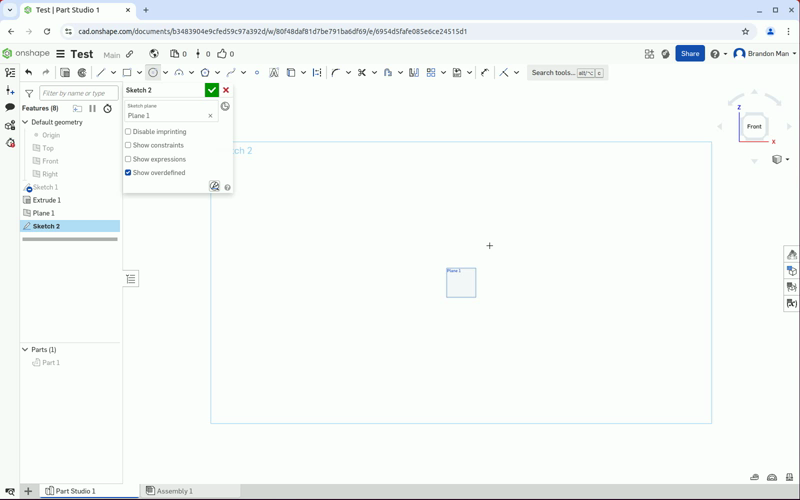
mouse_move(500, 245)
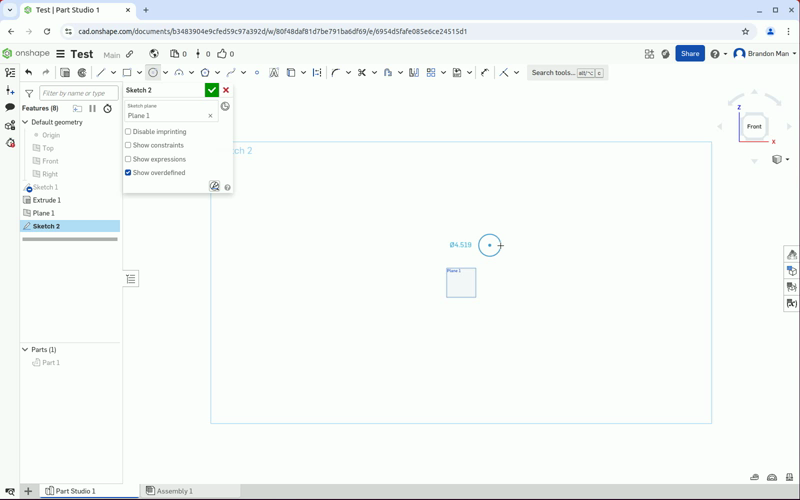
click(500, 245)
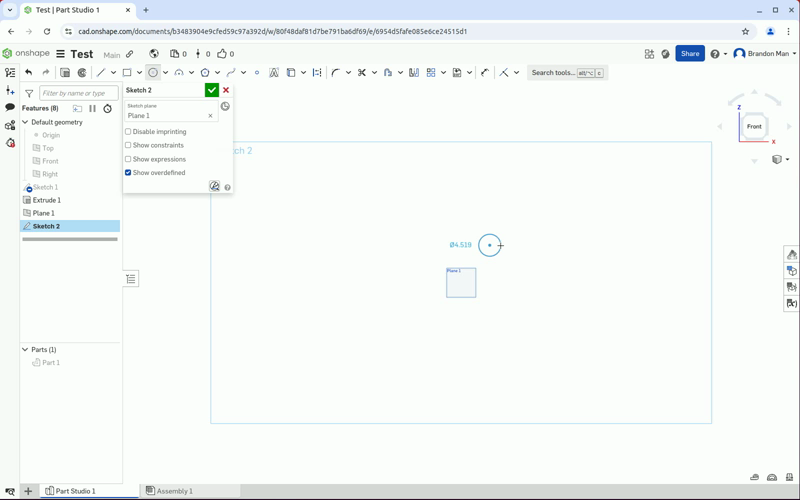
key(esc)
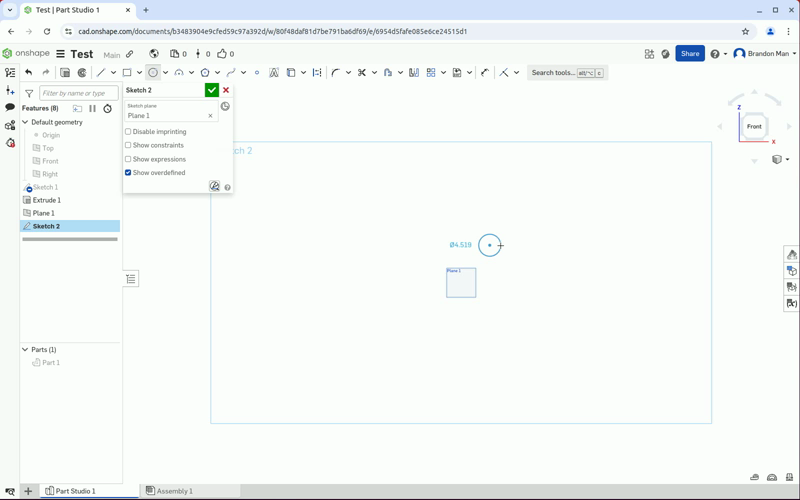
mouse_move(490, 244)
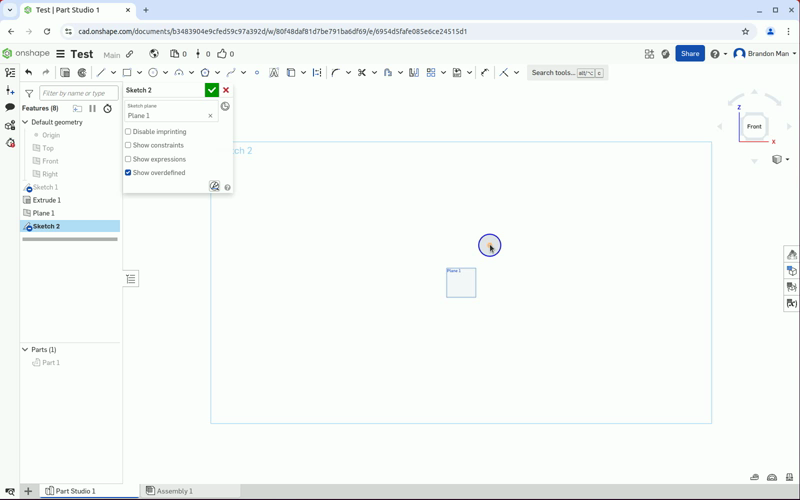
scroll(6)
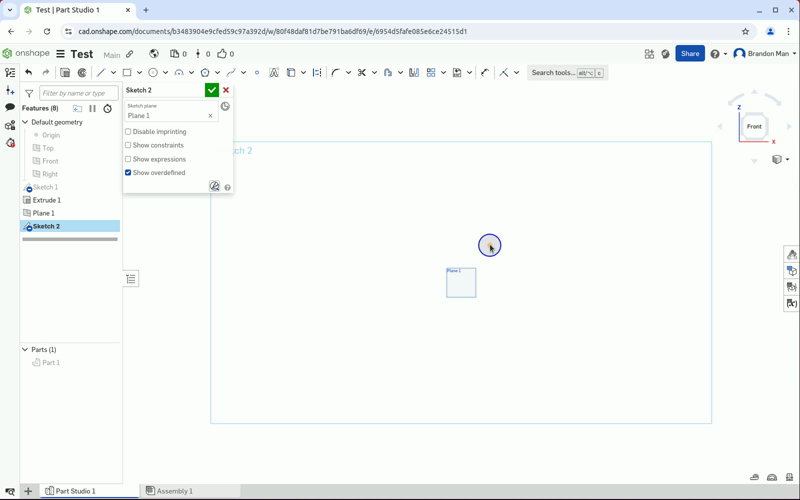
scroll(6)
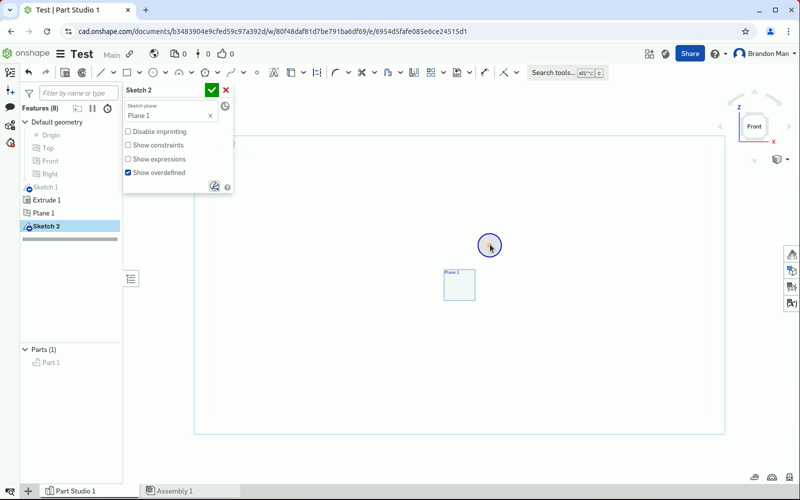
scroll(6)
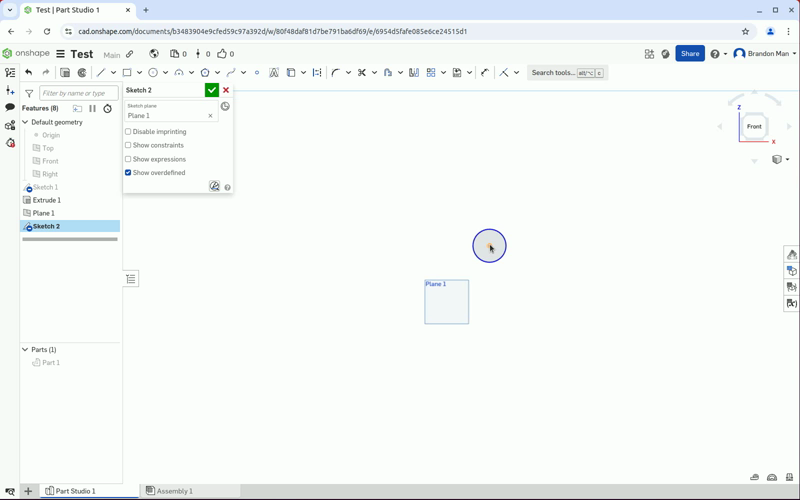
scroll(6)
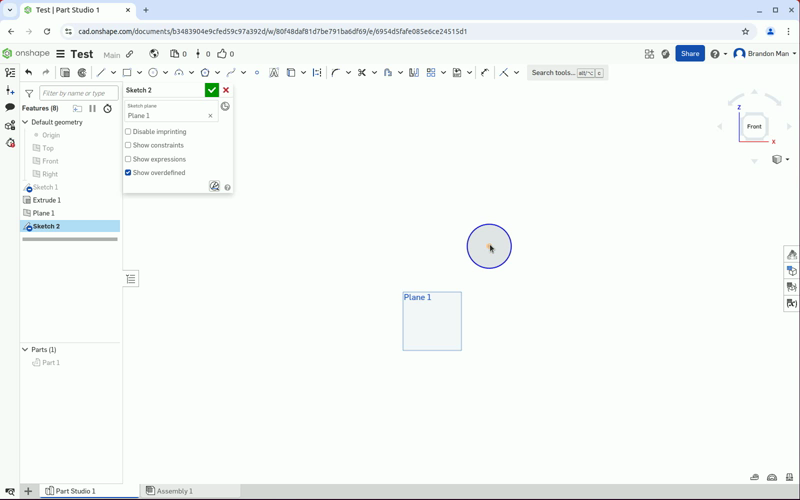
scroll(6)
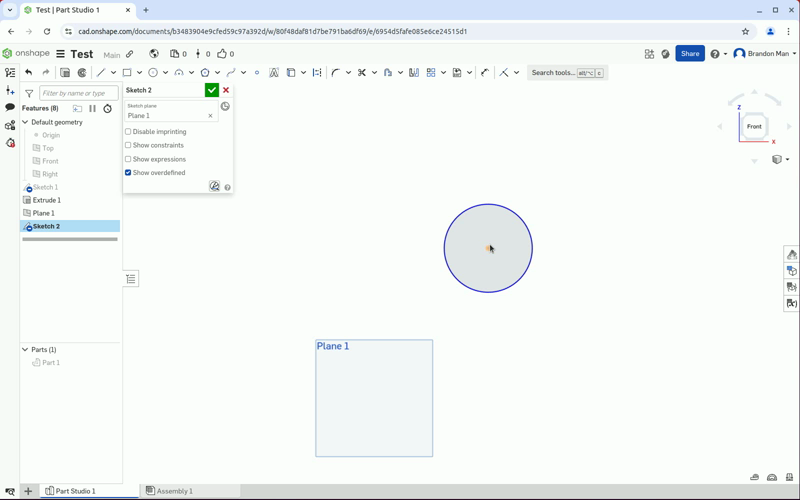
scroll(6)
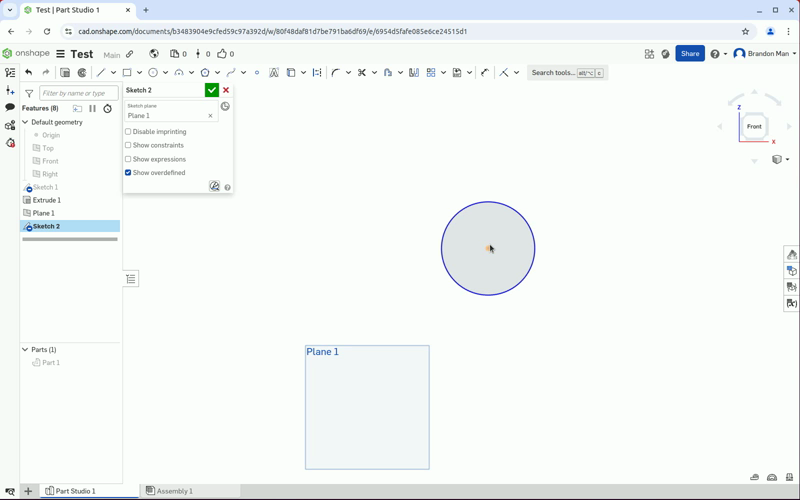
scroll(6)
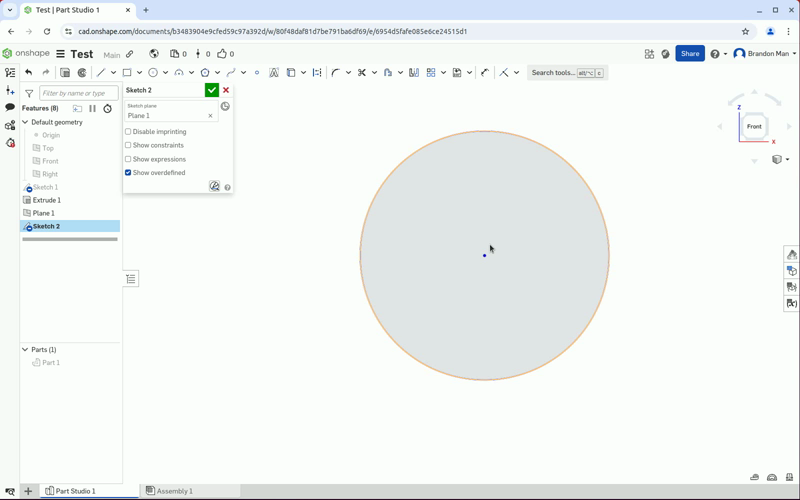
click(490, 244)
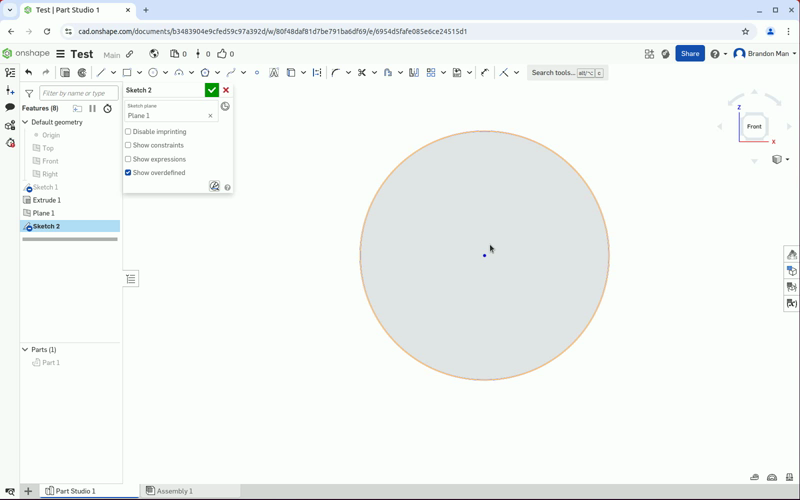
scroll(-6)
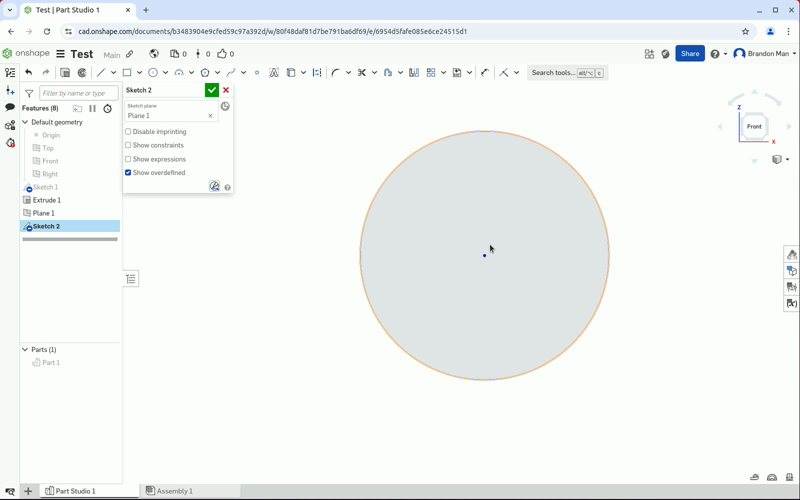
scroll(-6)
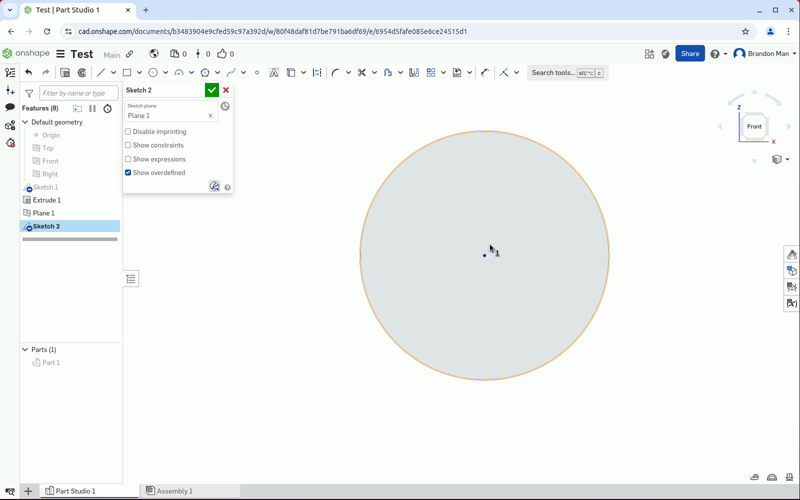
scroll(-6)
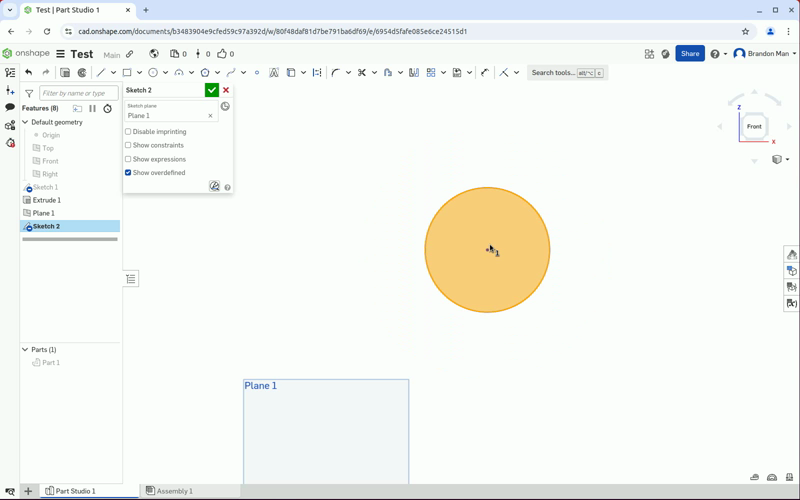
scroll(-6)
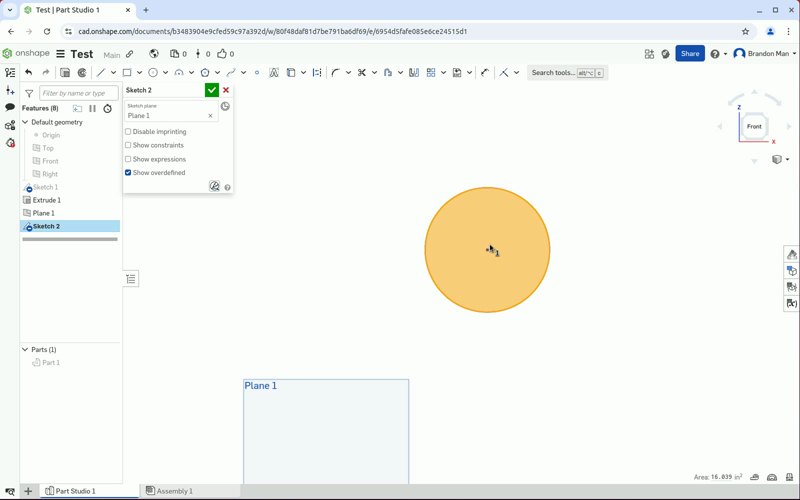
scroll(-6)
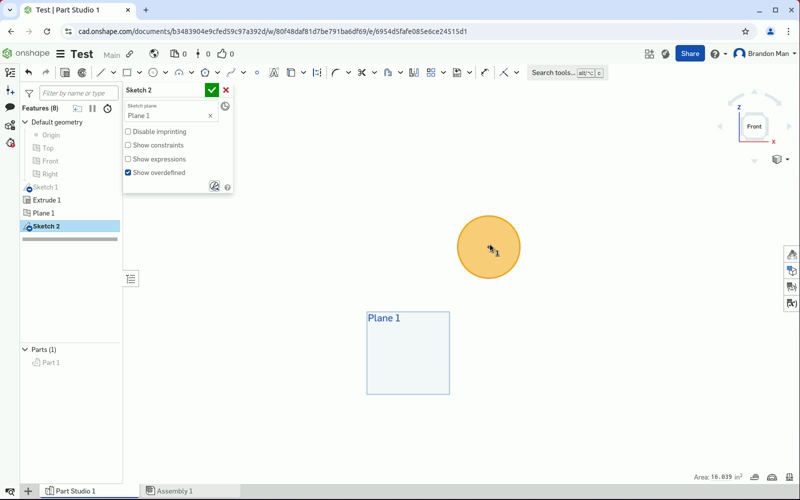
scroll(-6)
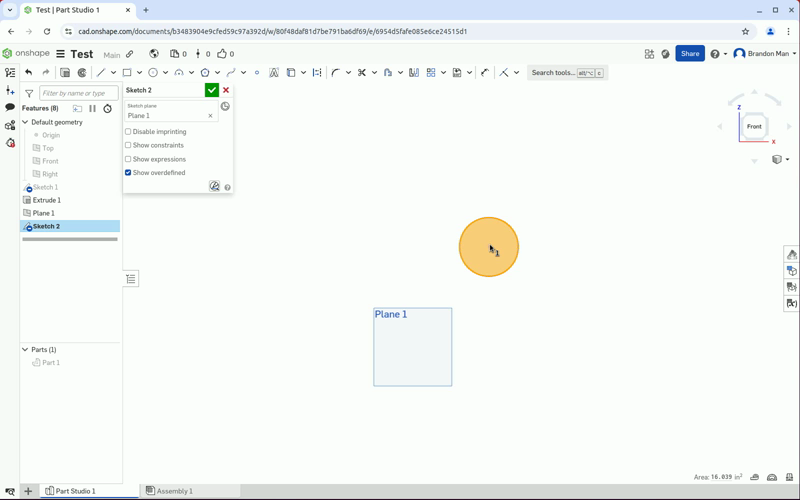
scroll(-6)
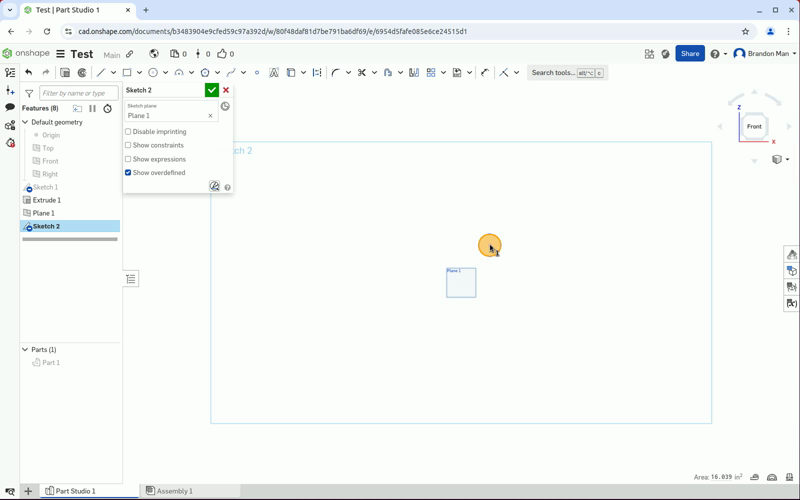
mouse_move(73, 352)
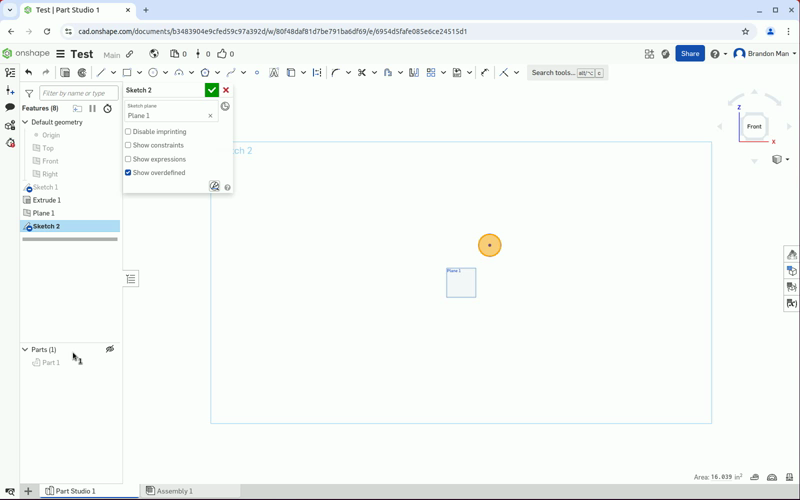
key(shift+y)
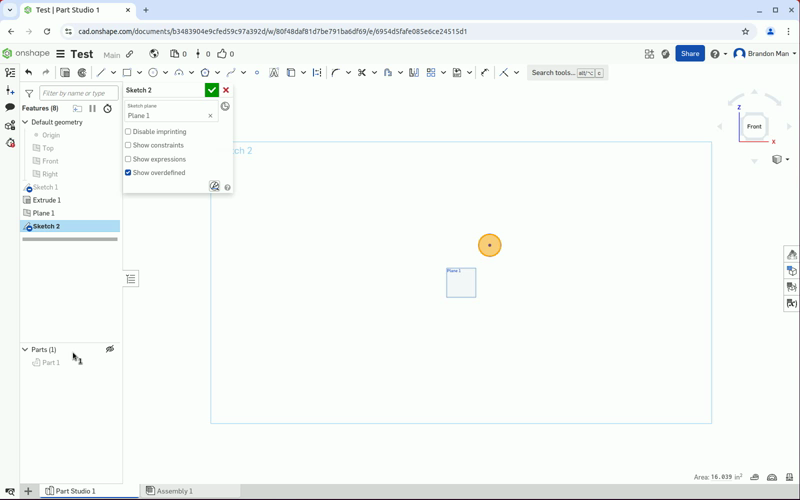
key(shift+e)
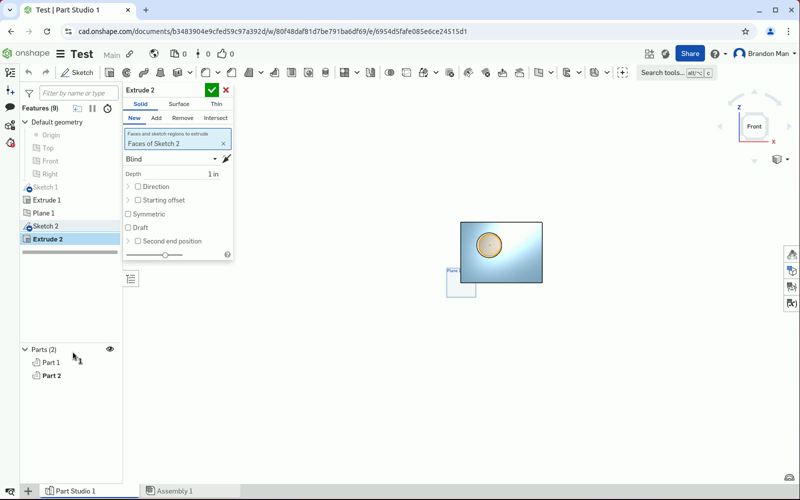
mouse_move(143, 106)
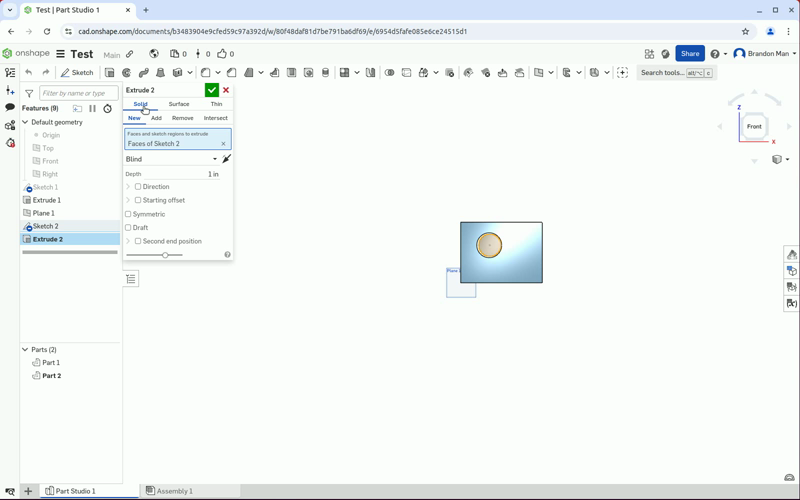
click(143, 106)
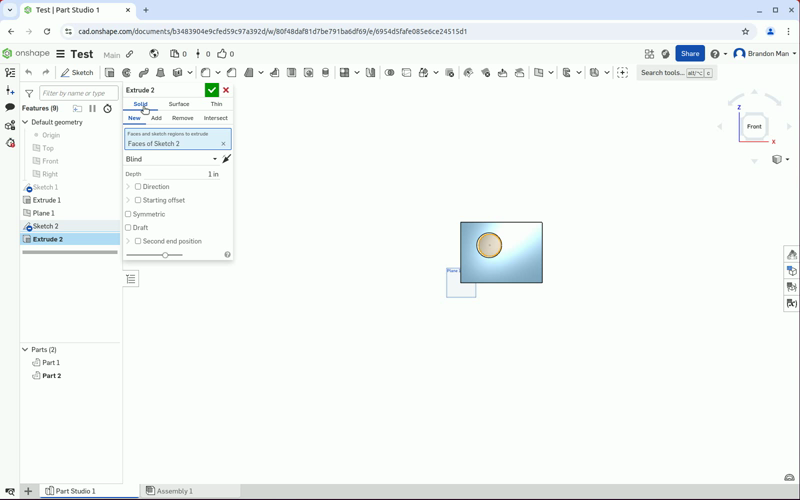
mouse_move(137, 120)
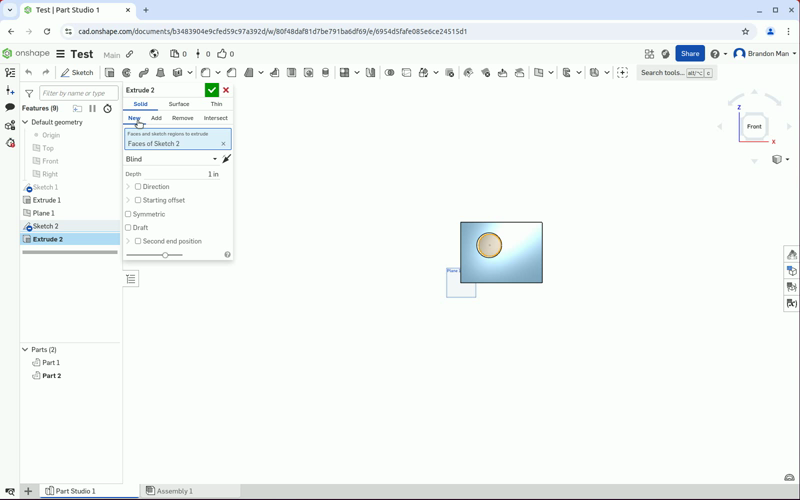
click(137, 120)
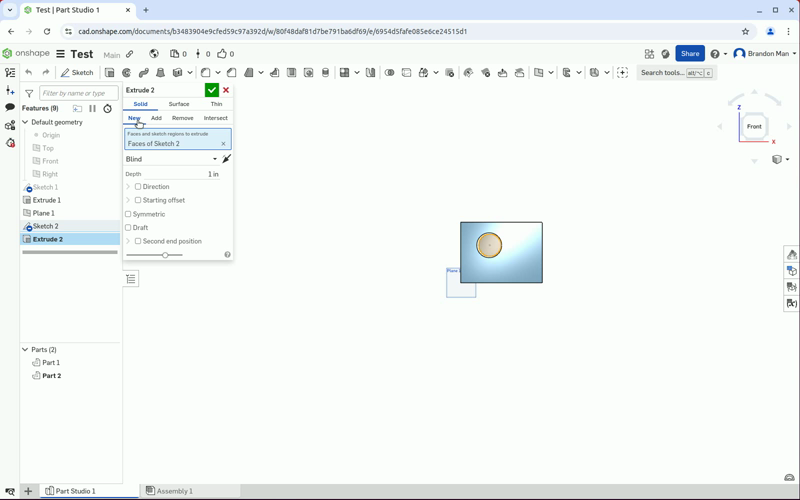
key(tab, 4)
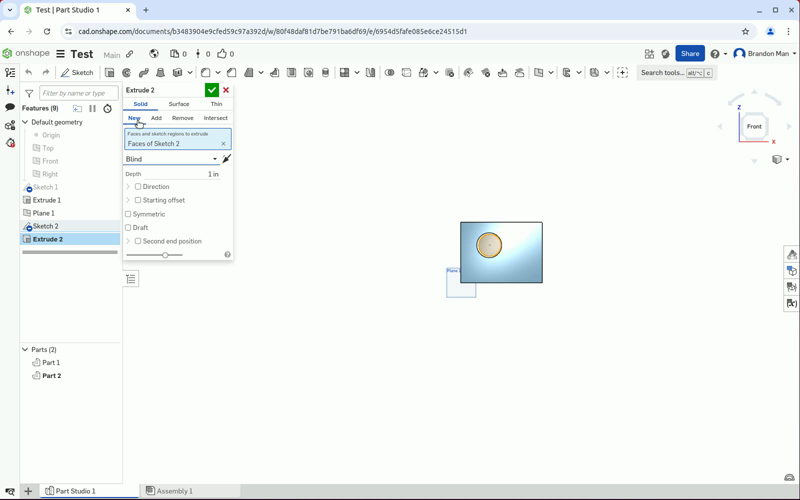
text(10.832)
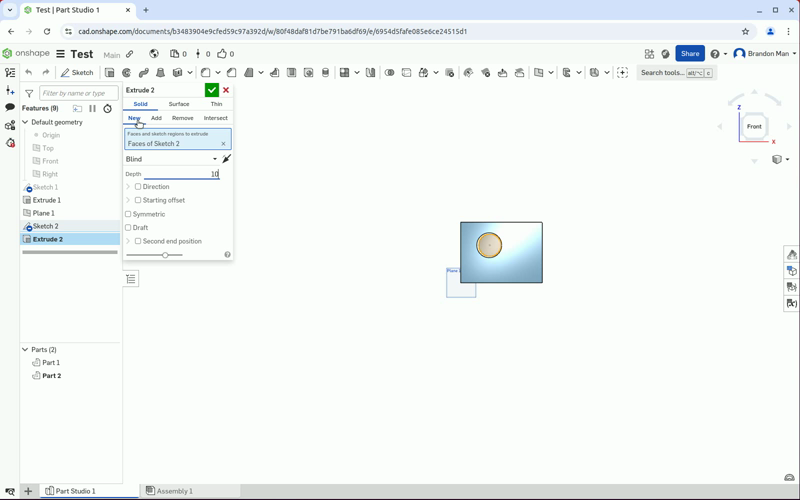
key(tab, 3)
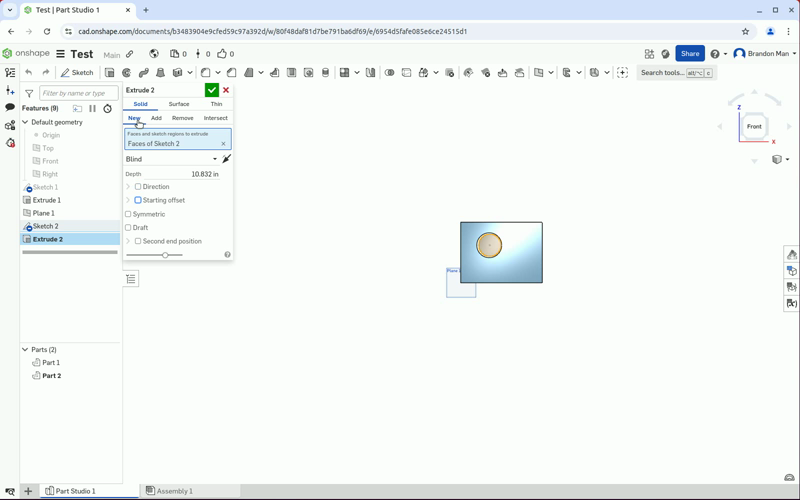
key(tab, 2)
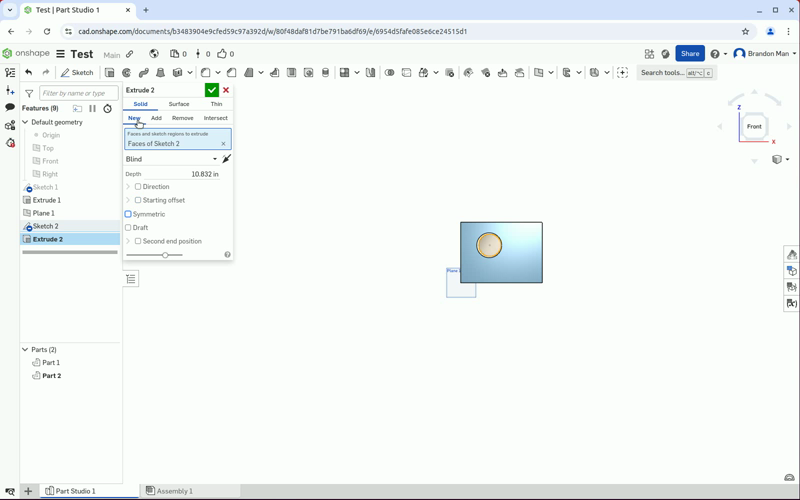
key(space)
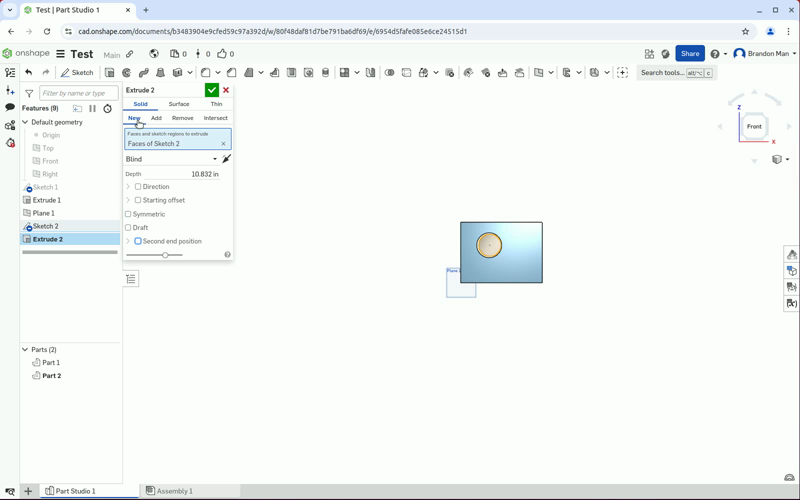
key(tab, 3)
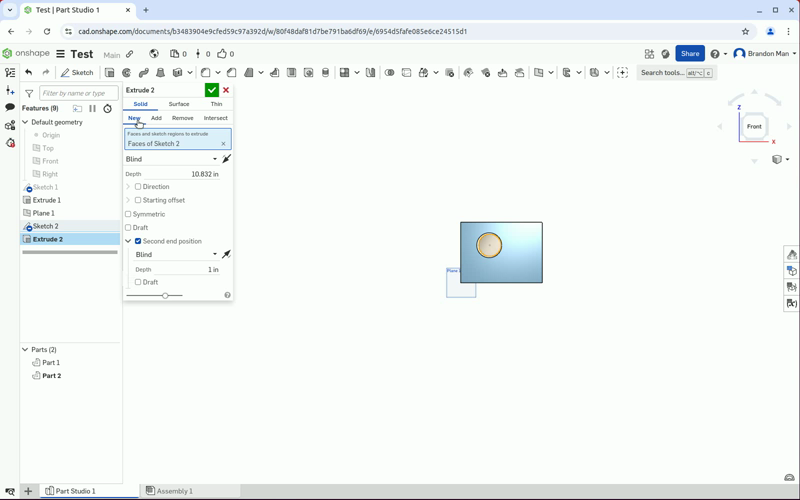
text(19.016)
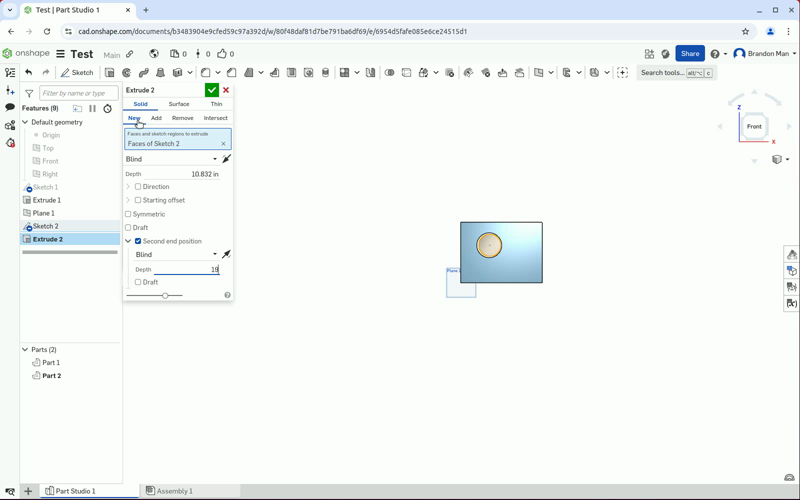
key(enter)
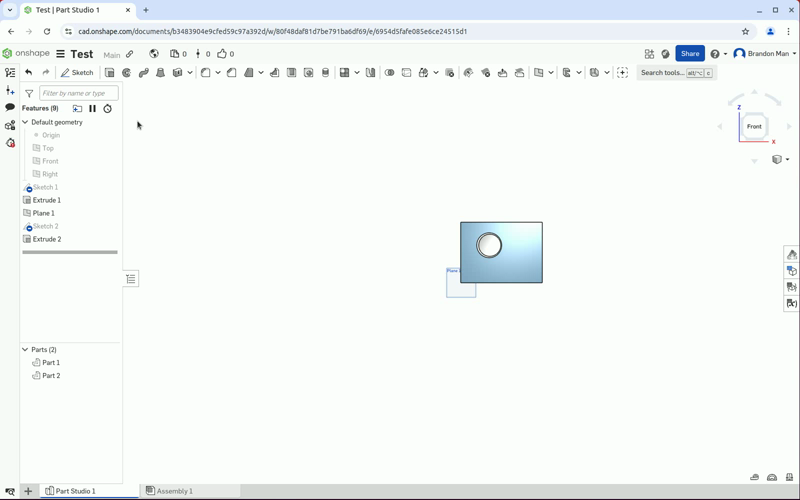
key(shift+h)
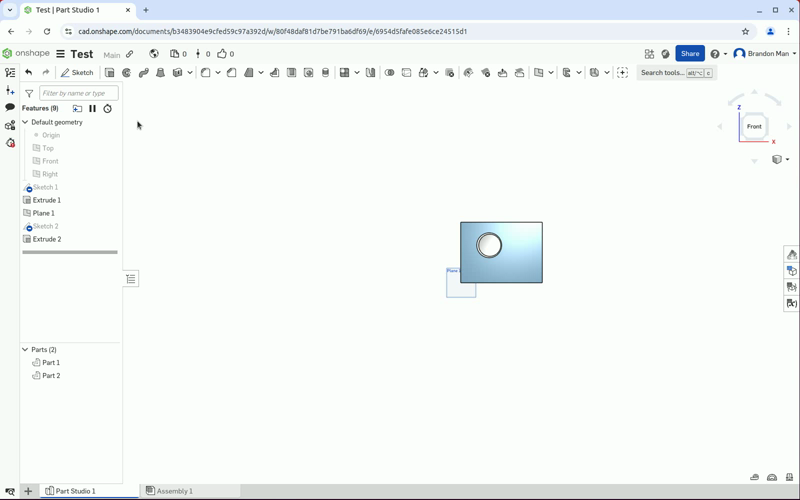
key(shift+h)
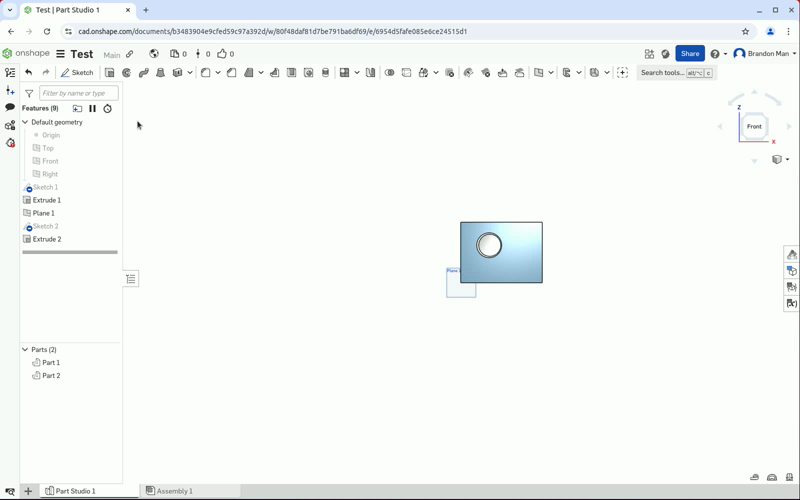
key(shift+7)
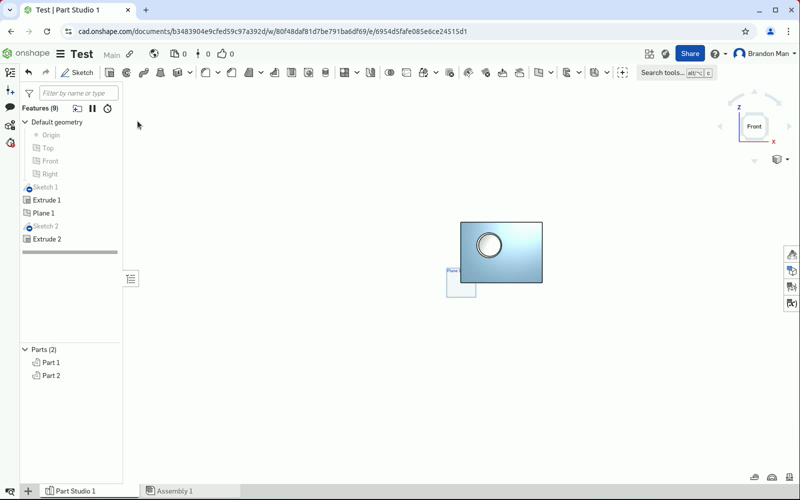
key(left, 2)
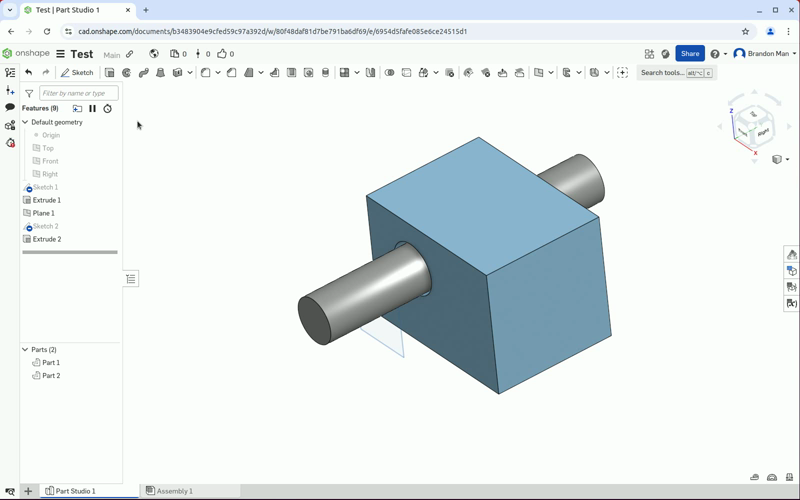
key(down, 2)
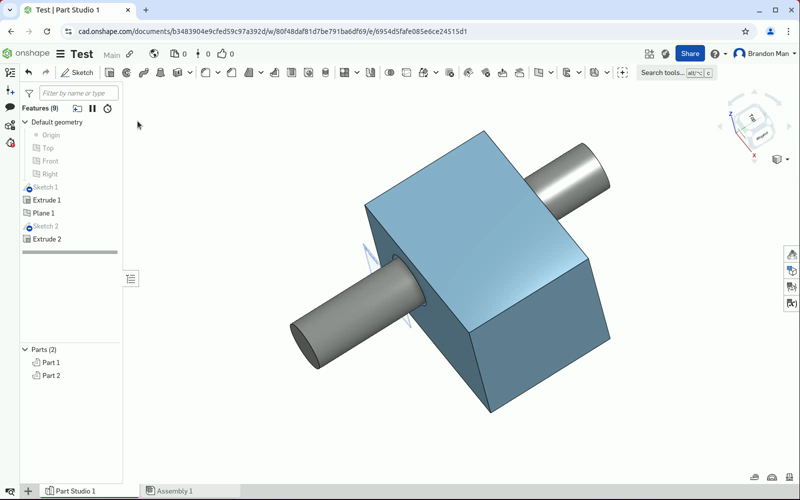
key(up, 2)
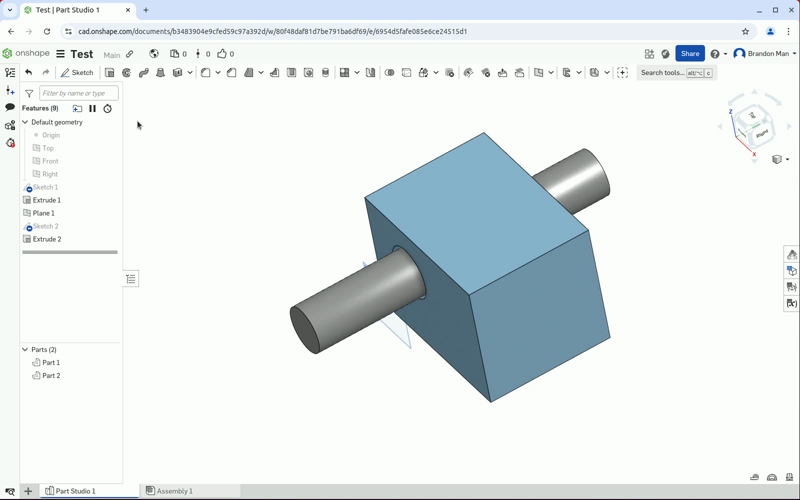
key(right, 2)
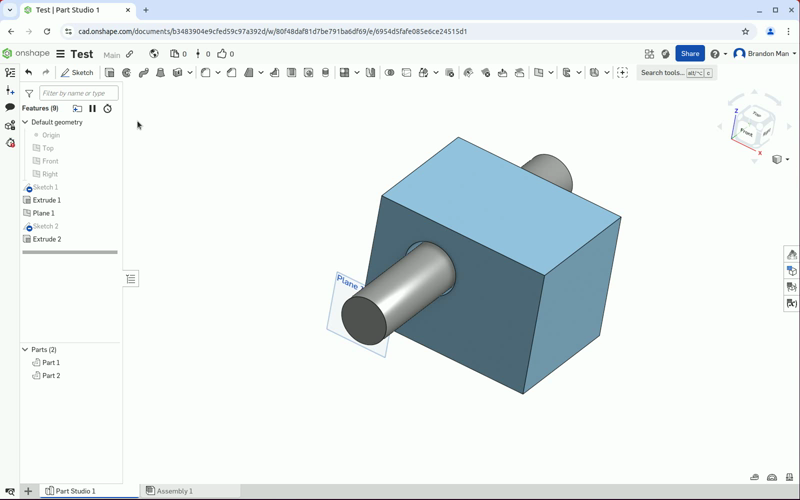
mouse_move(73, 189)
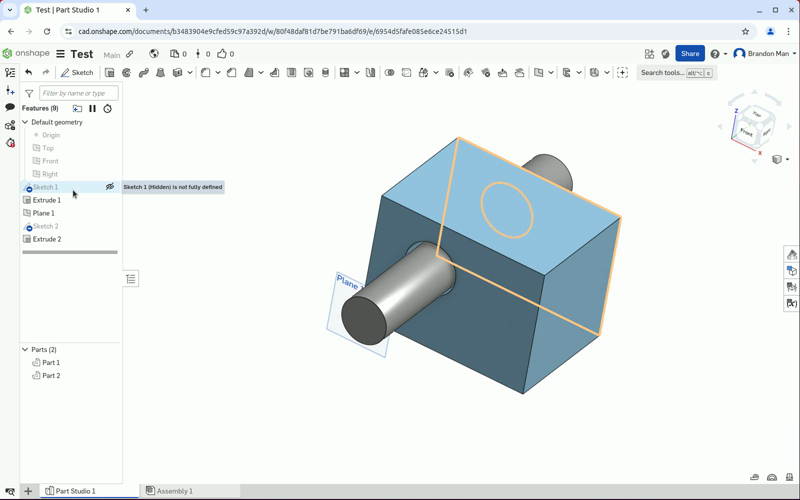
click(73, 189)